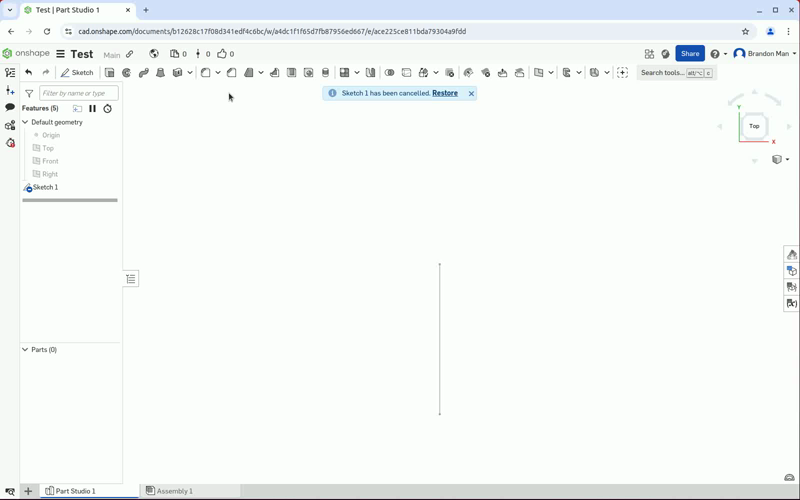
key(shift+h)
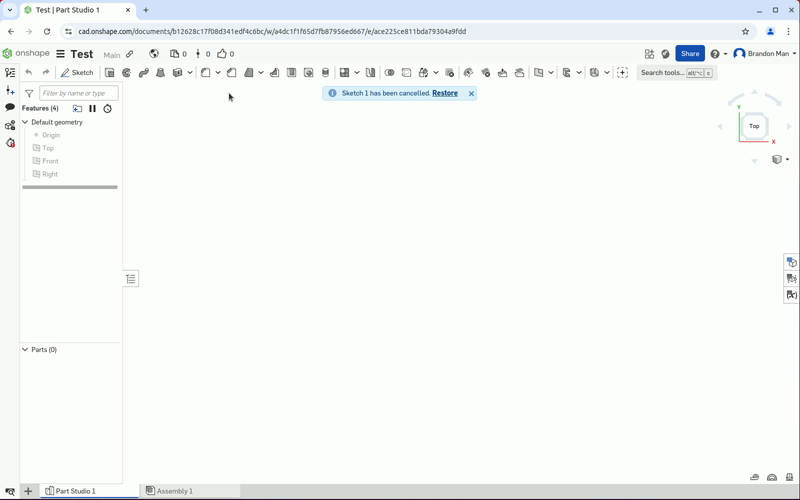
mouse_move(73, 352)
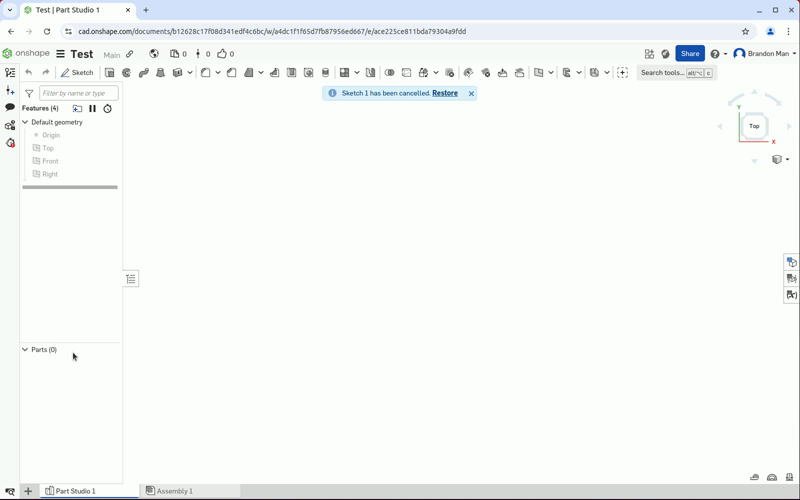
key(y)
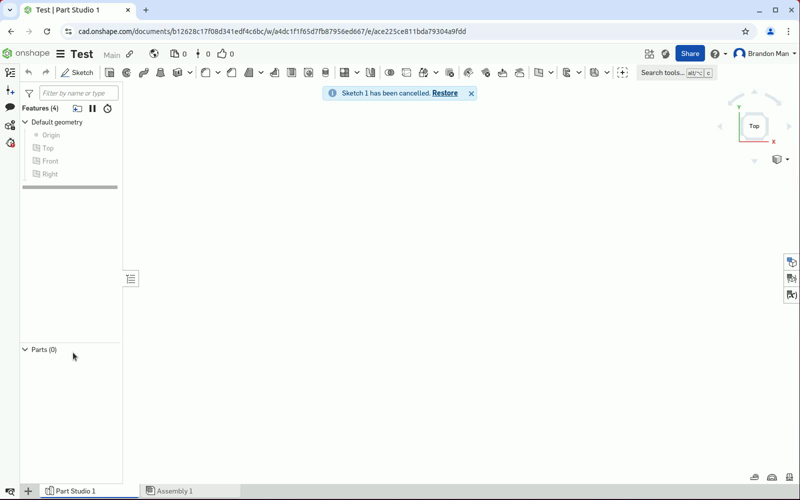
key(shift+p)
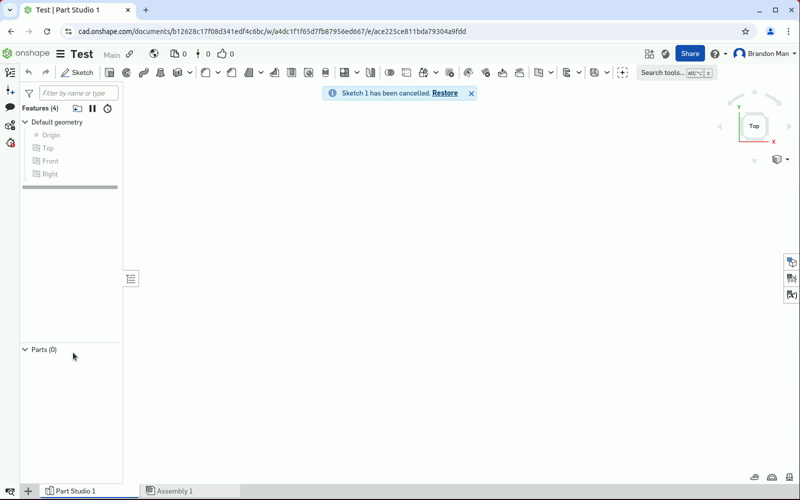
key(space)
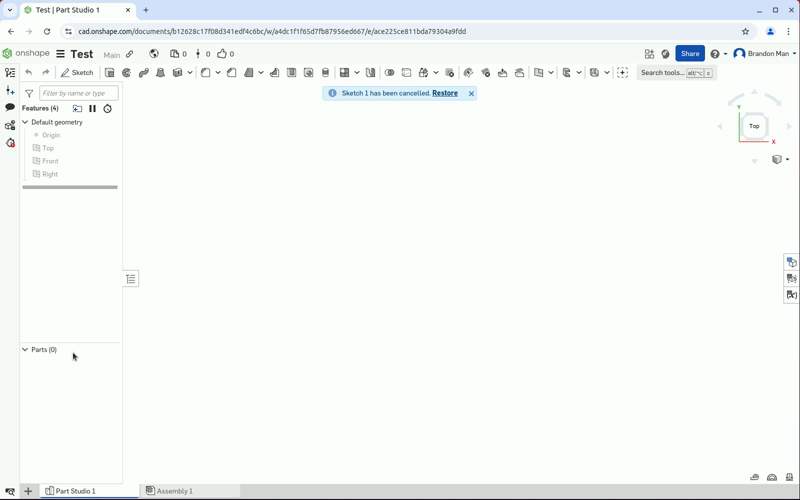
key_down(shift)
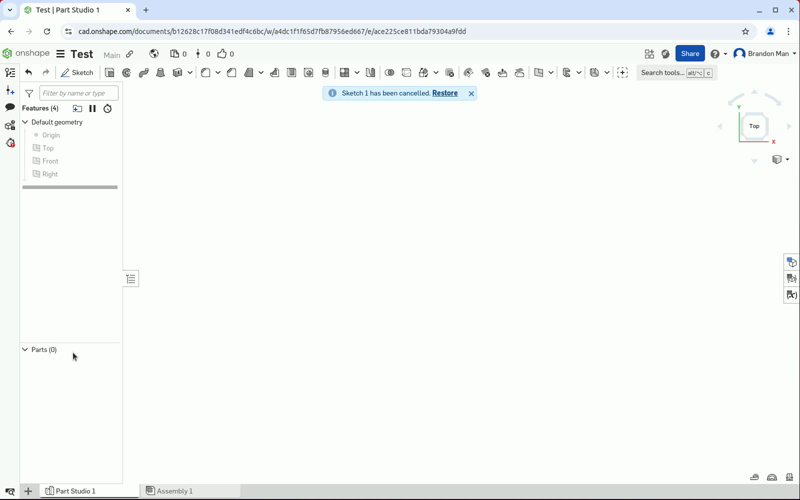
key(up)
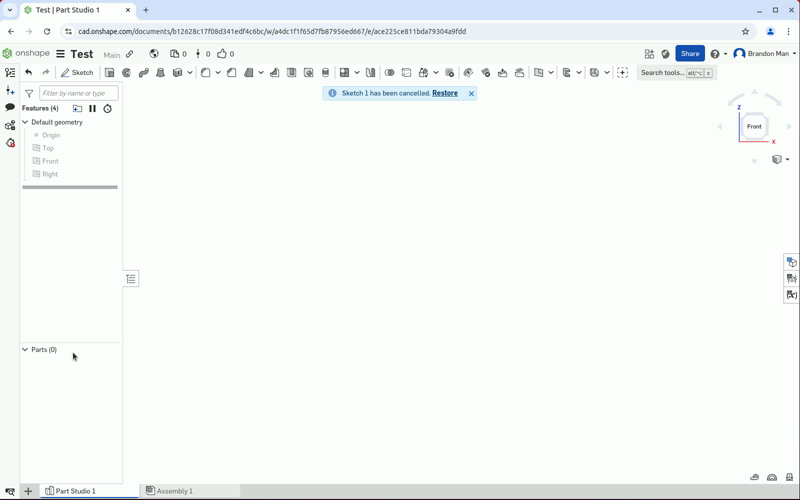
key_up(shift)
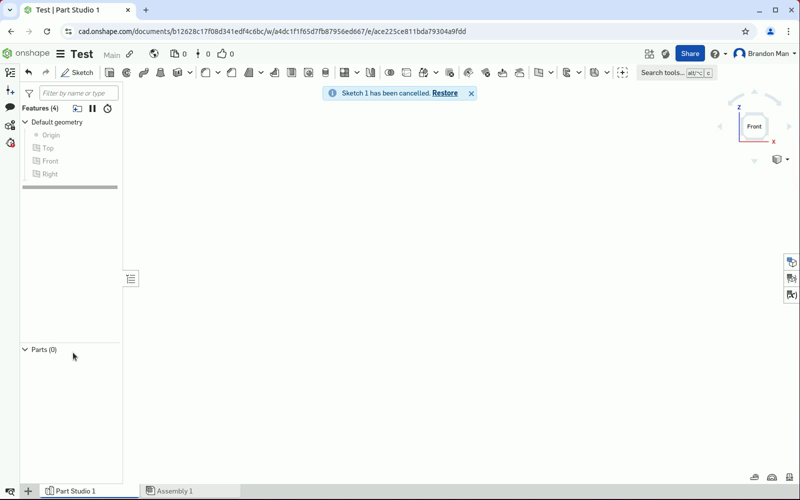
mouse_move(73, 352)
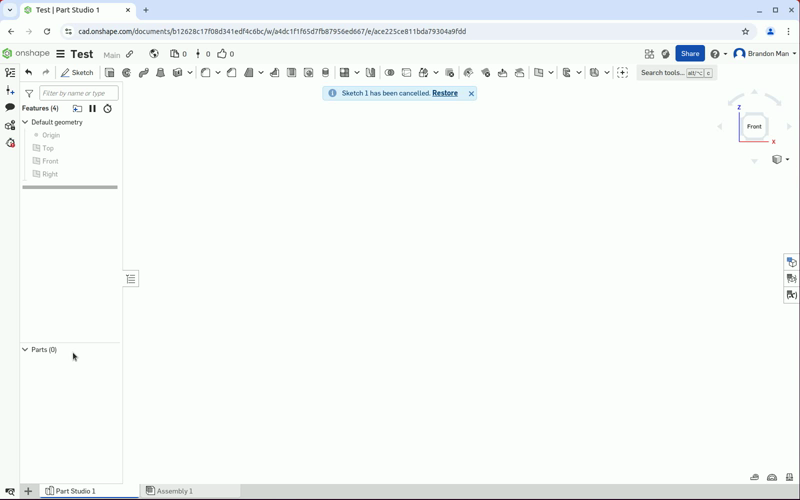
key(shift+y)
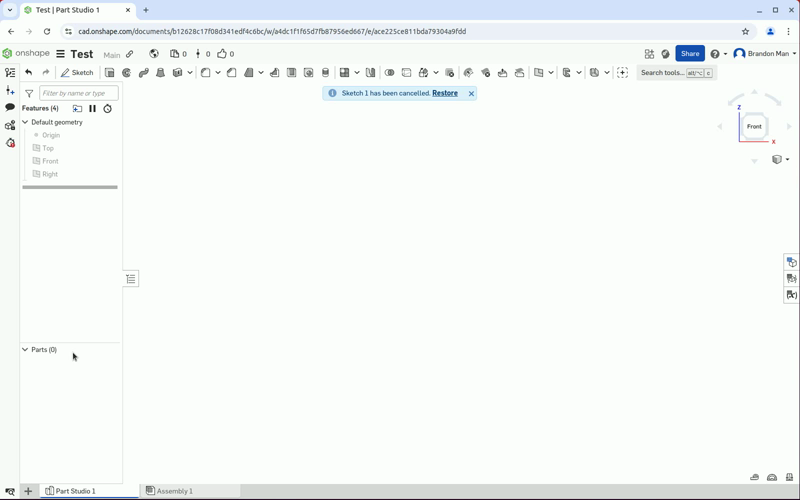
key(shift+s)
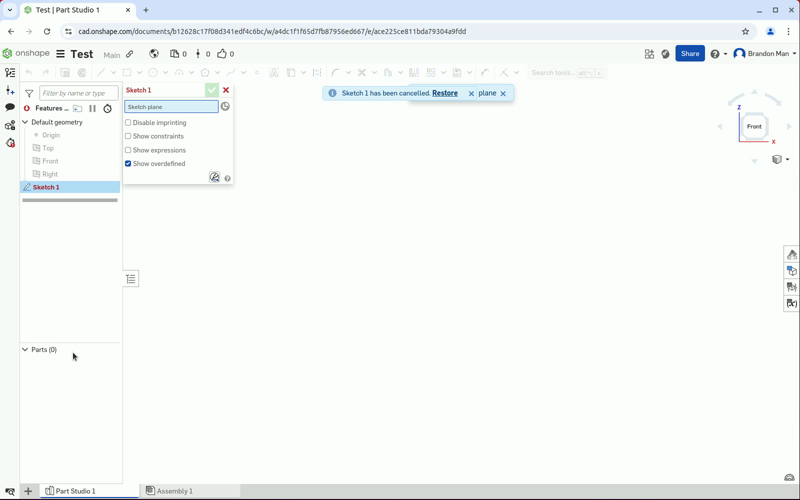
mouse_move(73, 163)
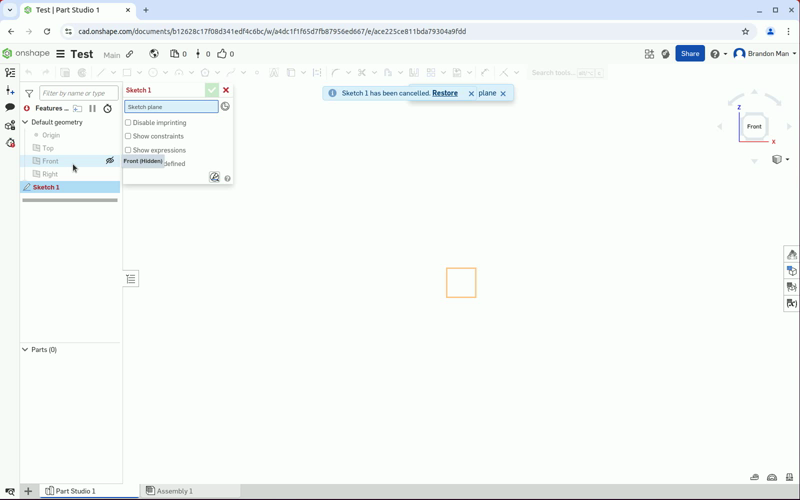
click(73, 163)
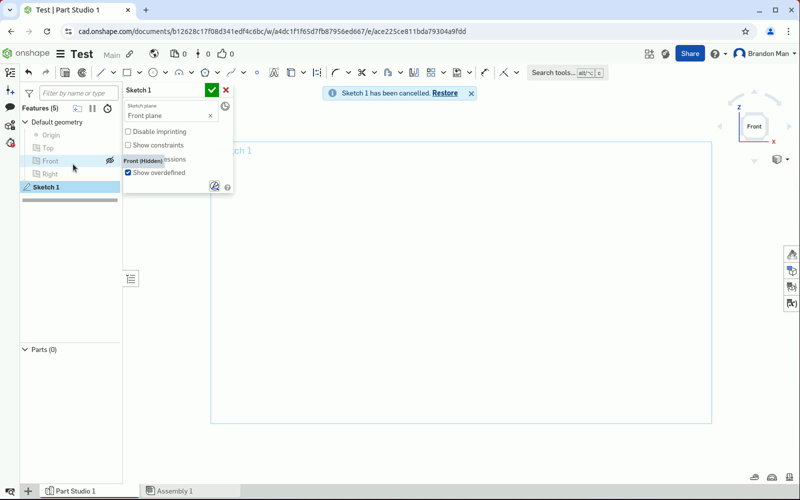
mouse_move(73, 352)
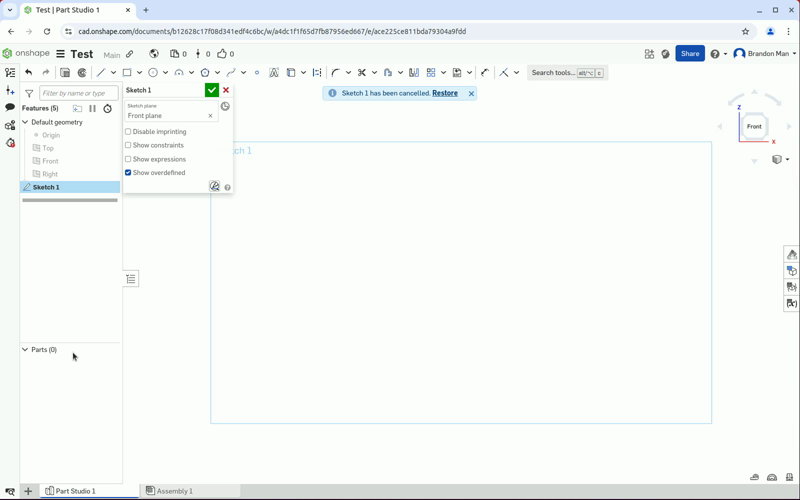
key(y)
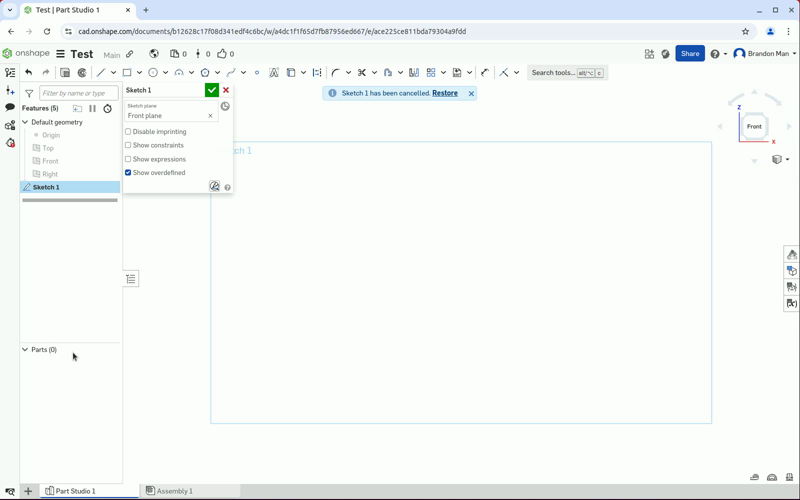
key(l)
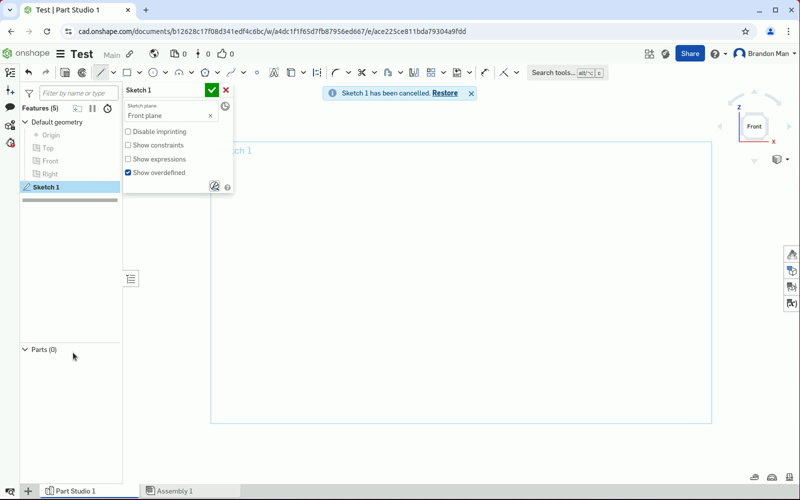
key_down(shift)
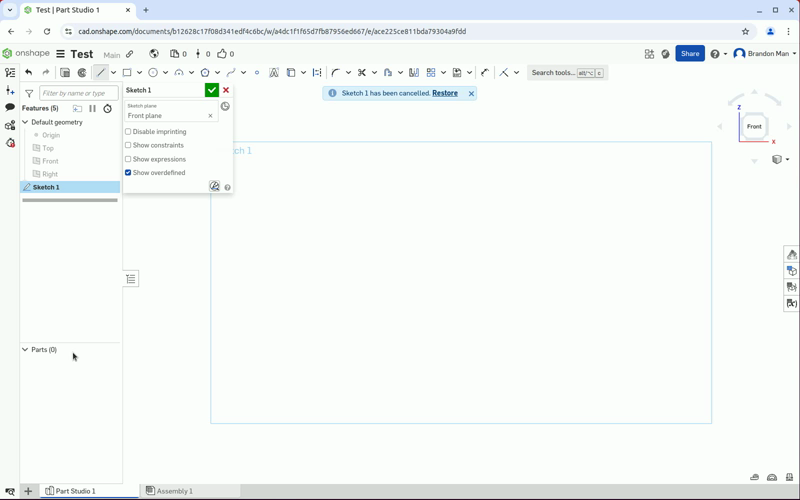
mouse_move(471, 330)
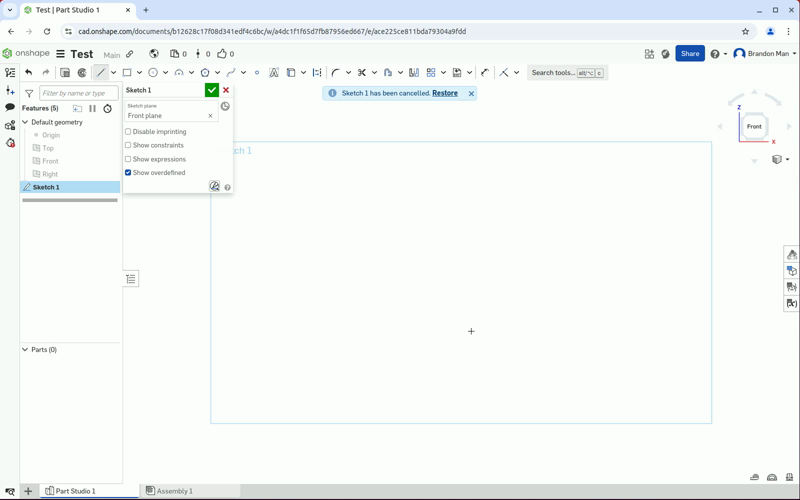
click(471, 330)
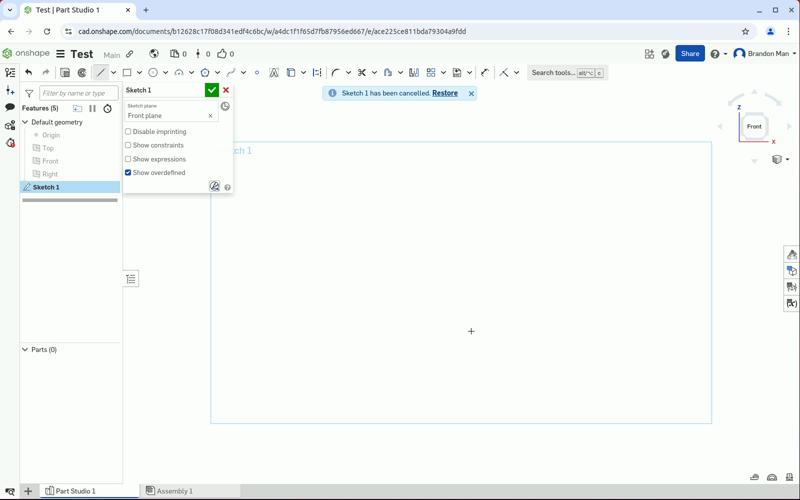
key_up(shift)
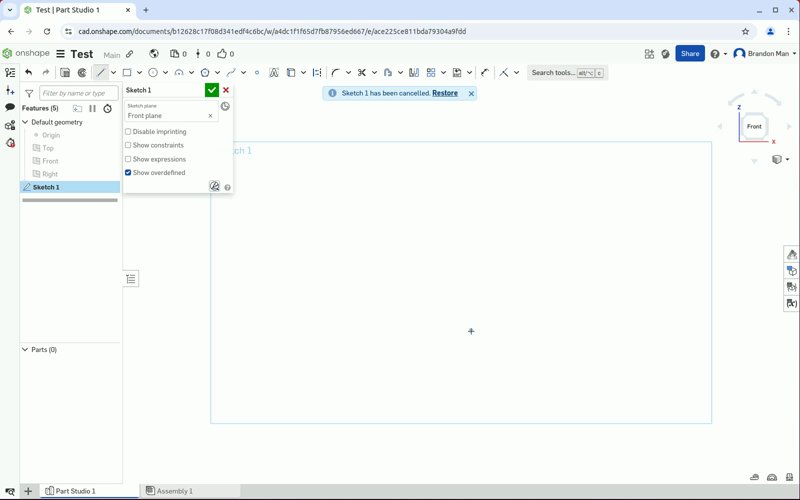
key_down(shift)
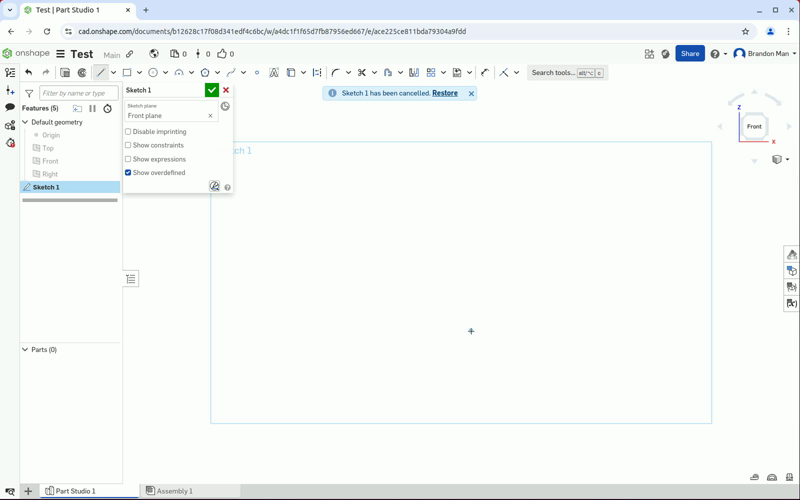
mouse_move(573, 330)
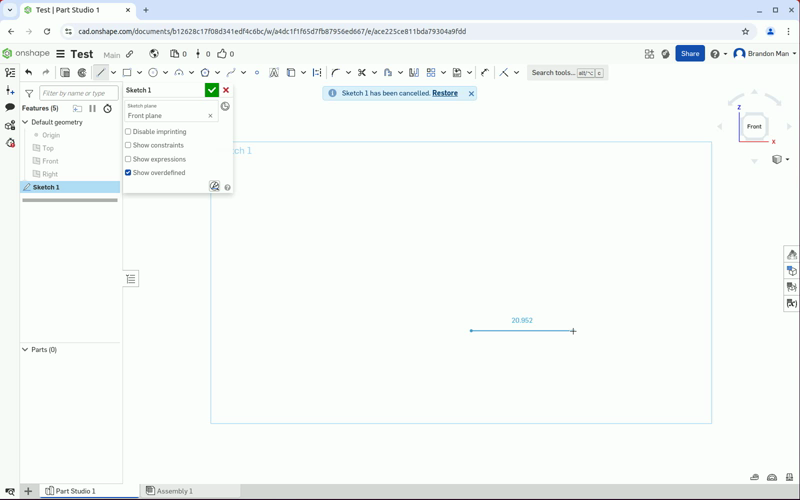
click(573, 330)
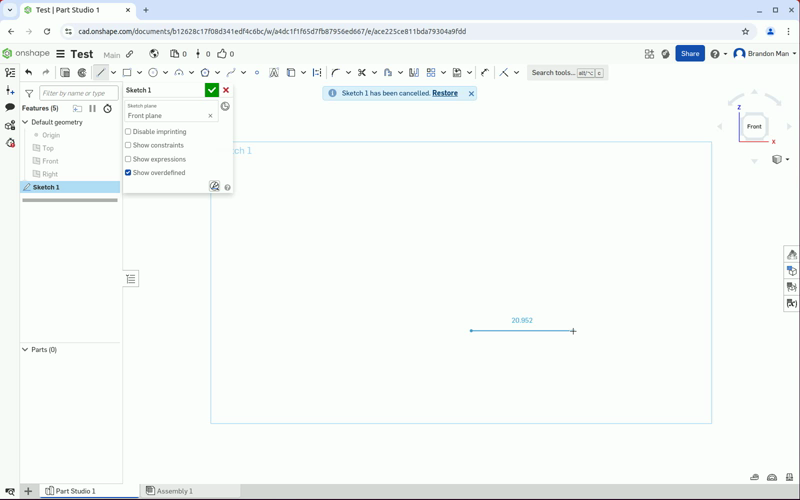
key_up(shift)
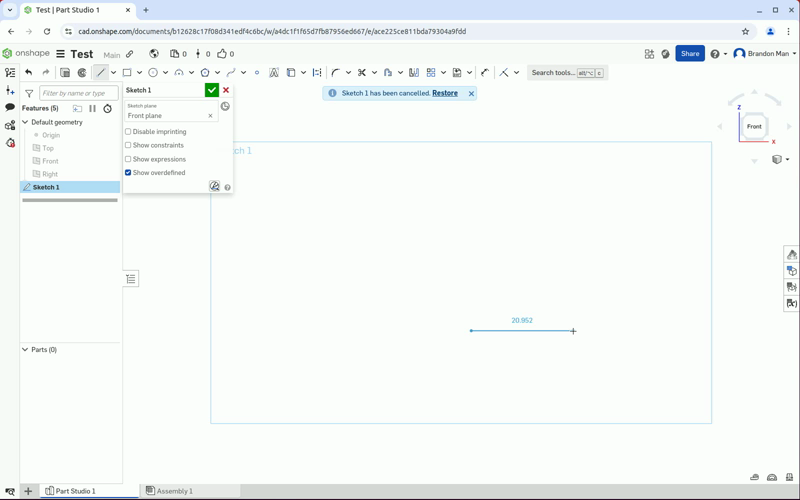
key_down(shift)
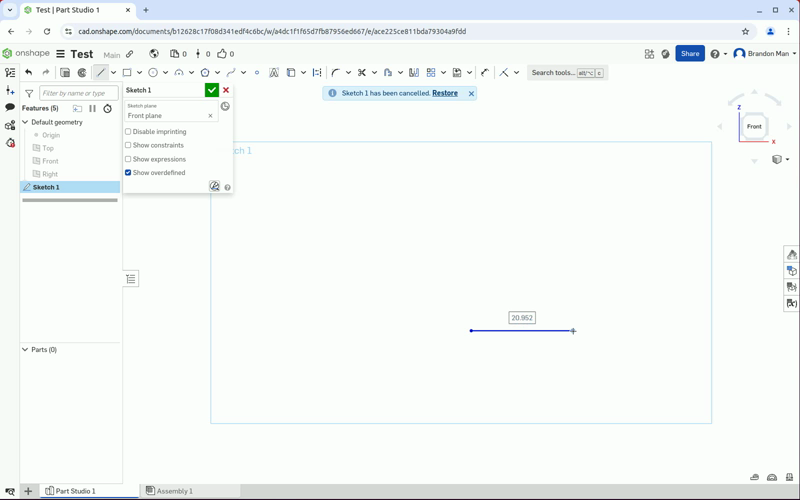
mouse_move(573, 228)
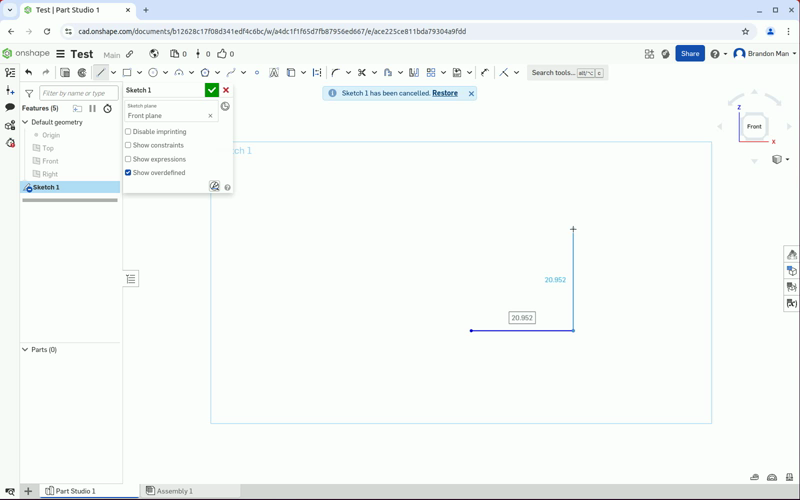
click(573, 228)
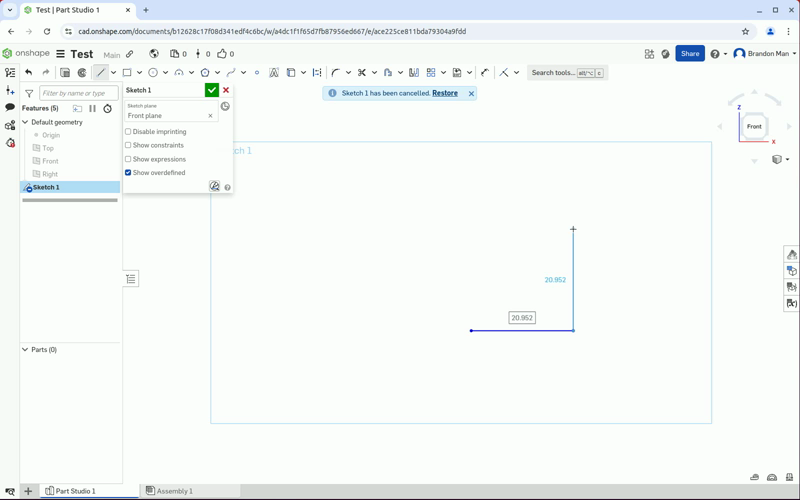
key_up(shift)
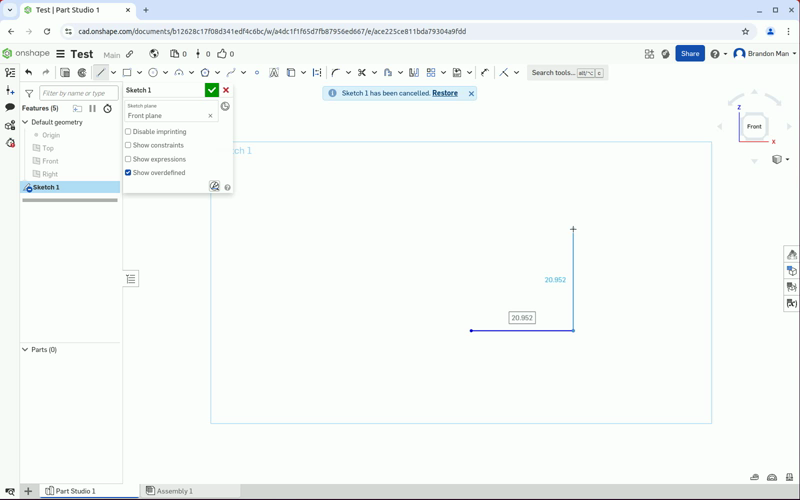
key_down(shift)
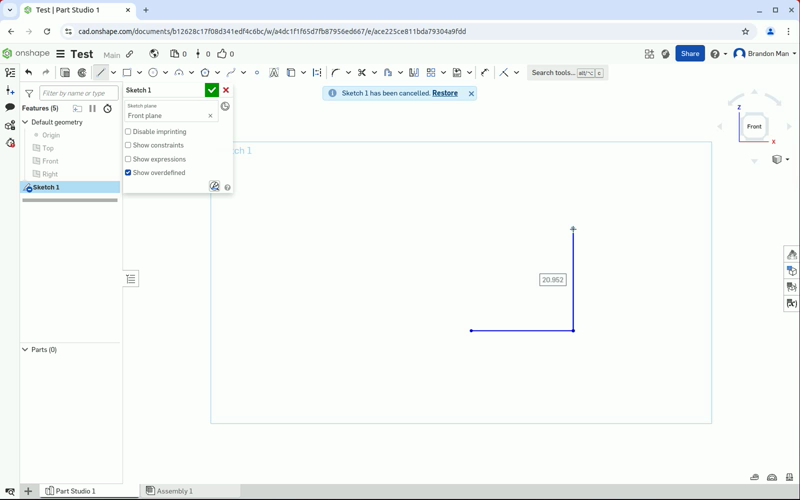
mouse_move(471, 228)
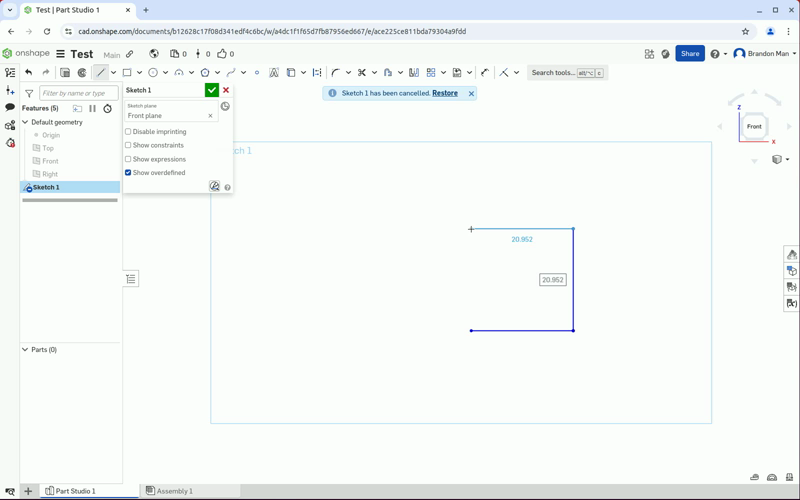
click(471, 228)
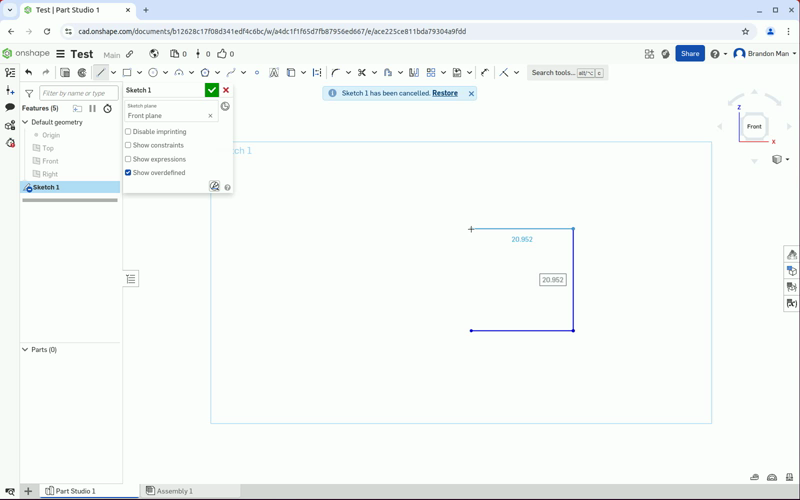
key_up(shift)
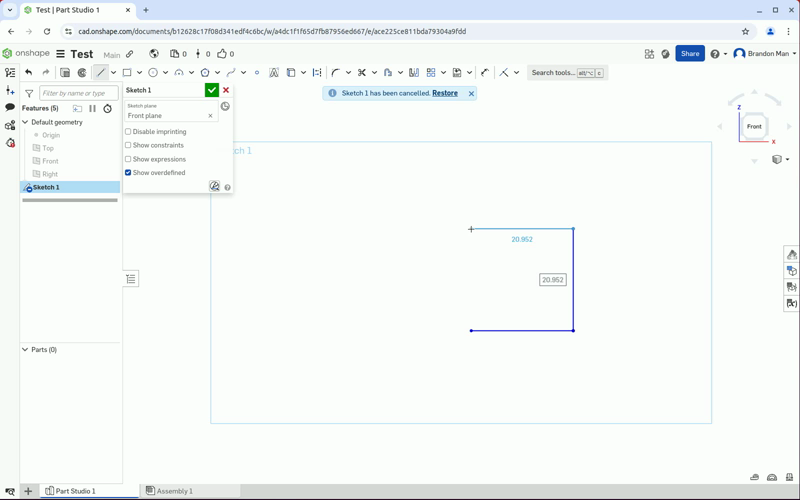
key_down(shift)
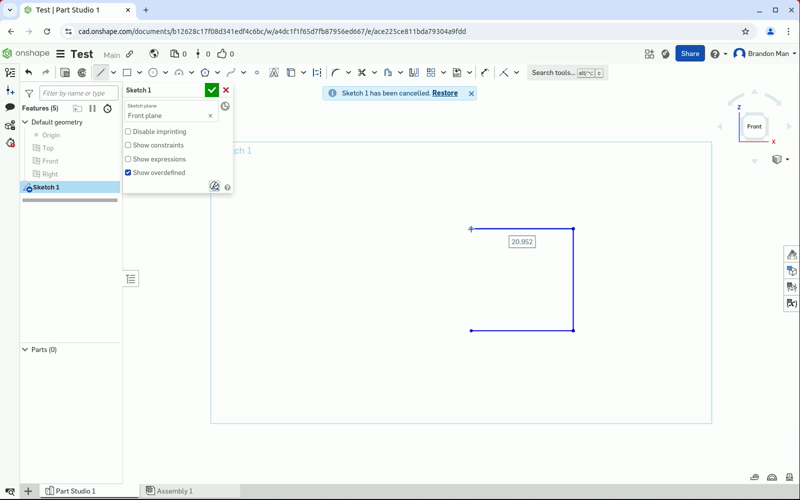
mouse_move(471, 330)
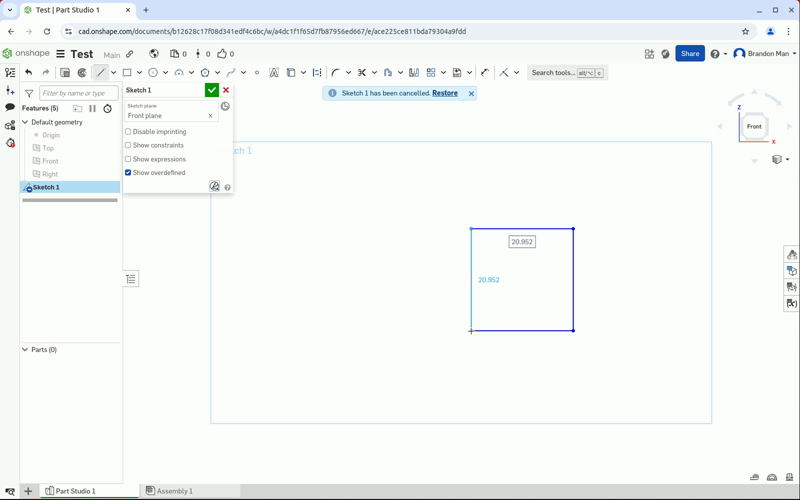
key_up(shift)
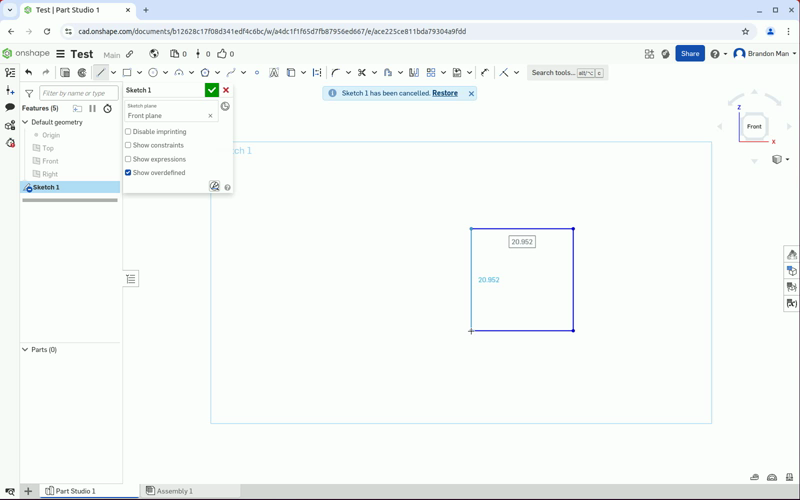
click(471, 330)
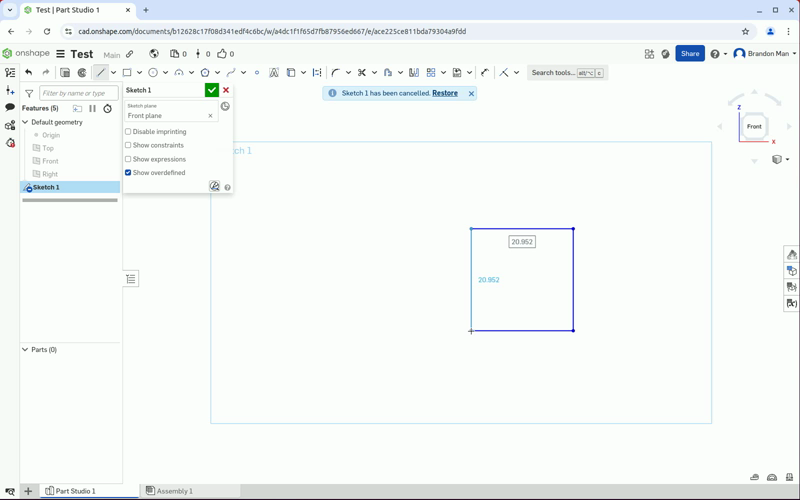
key(esc)
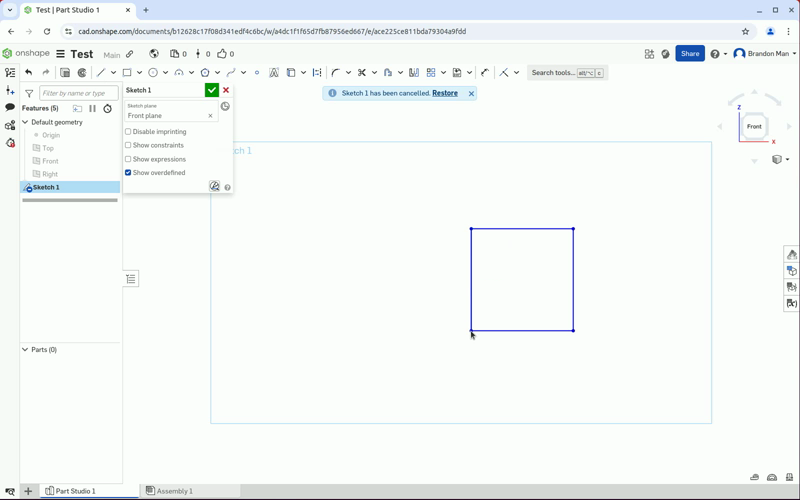
mouse_move(533, 281)
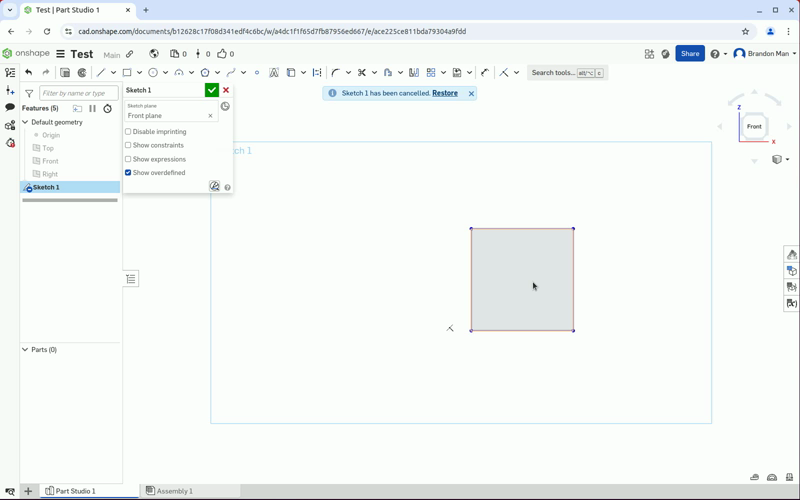
click(533, 281)
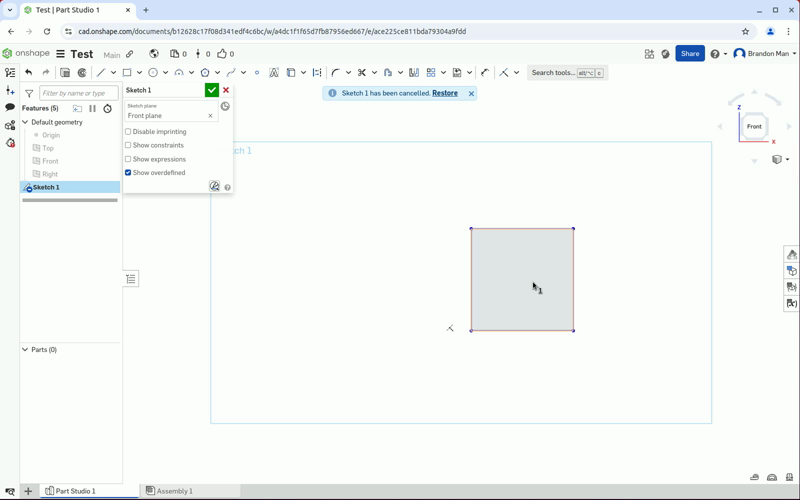
mouse_move(73, 352)
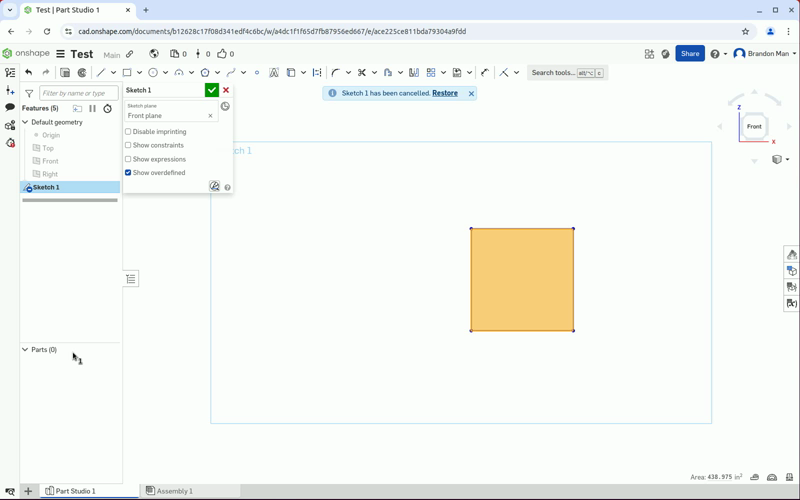
key(shift+y)
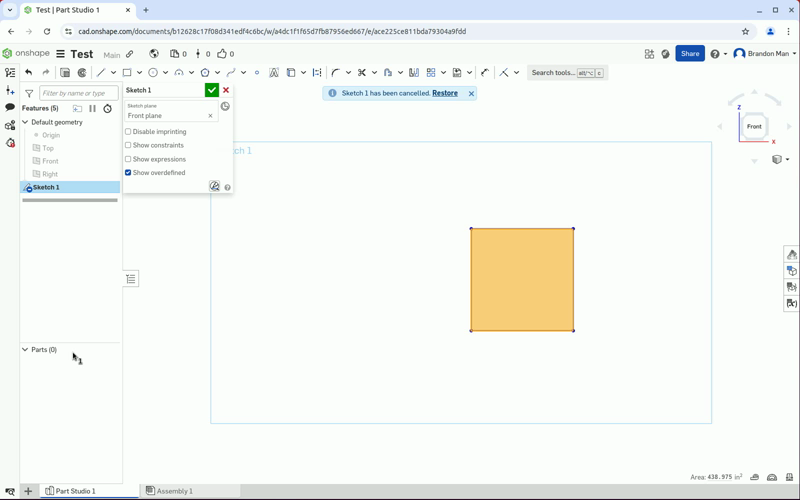
key(shift+e)
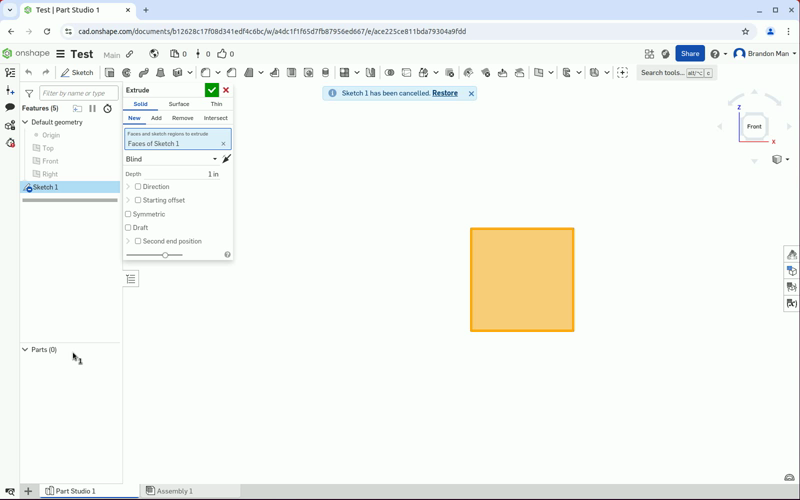
mouse_move(143, 106)
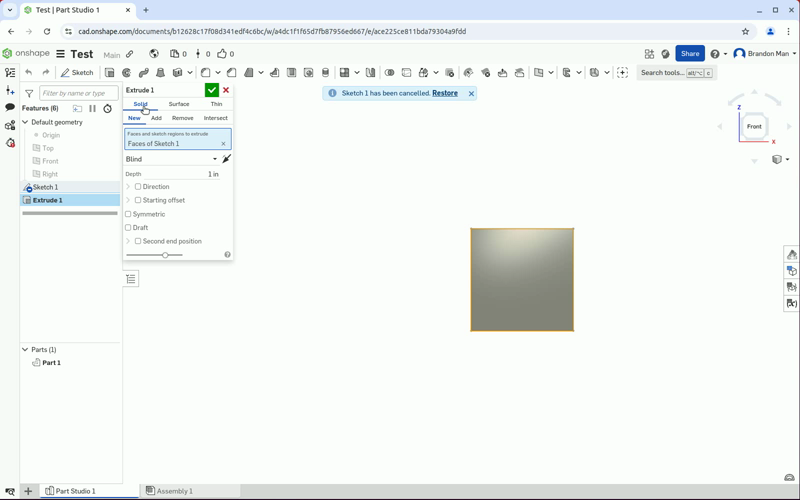
click(143, 106)
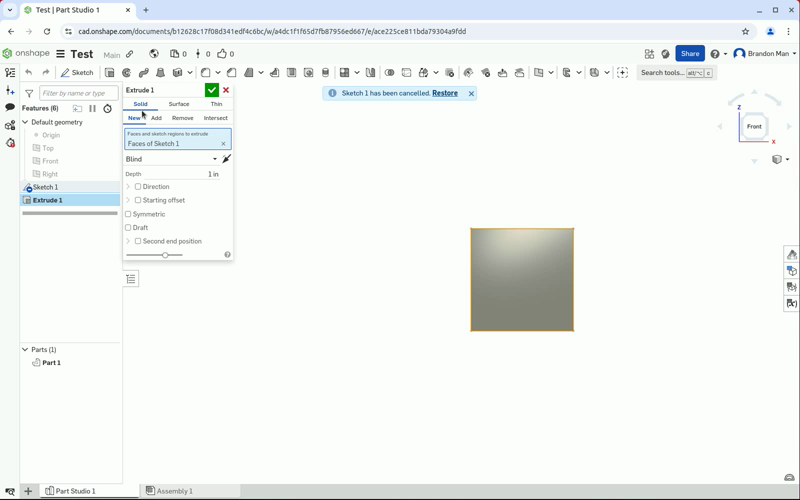
mouse_move(137, 120)
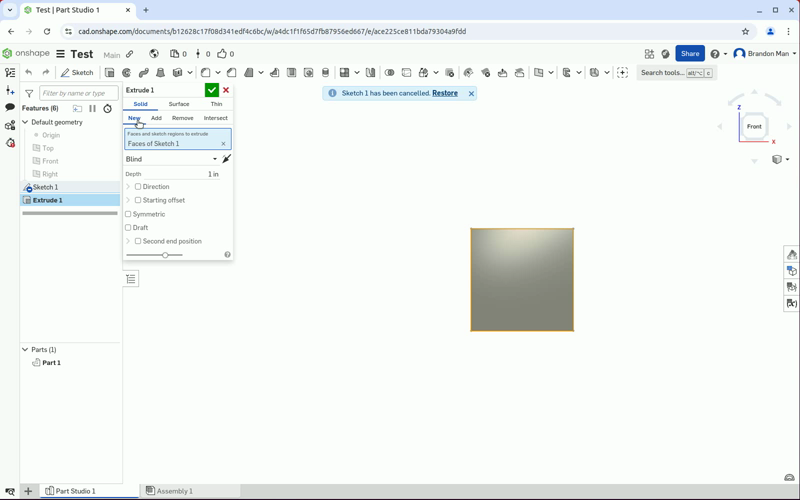
click(137, 120)
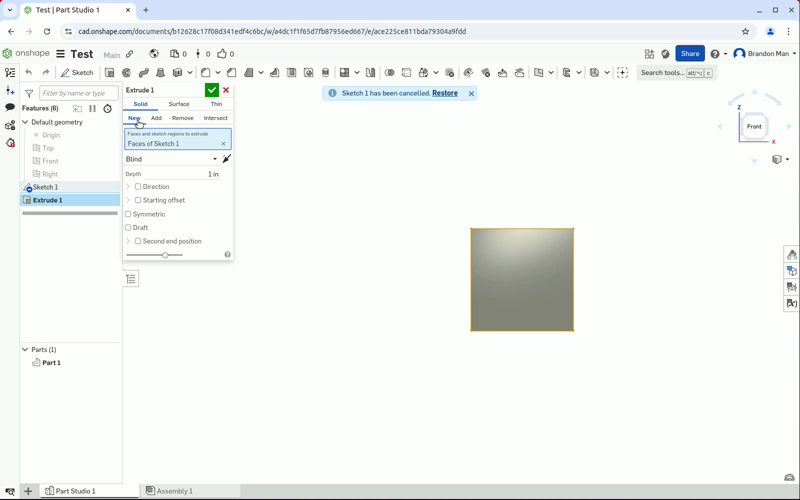
key(tab, 4)
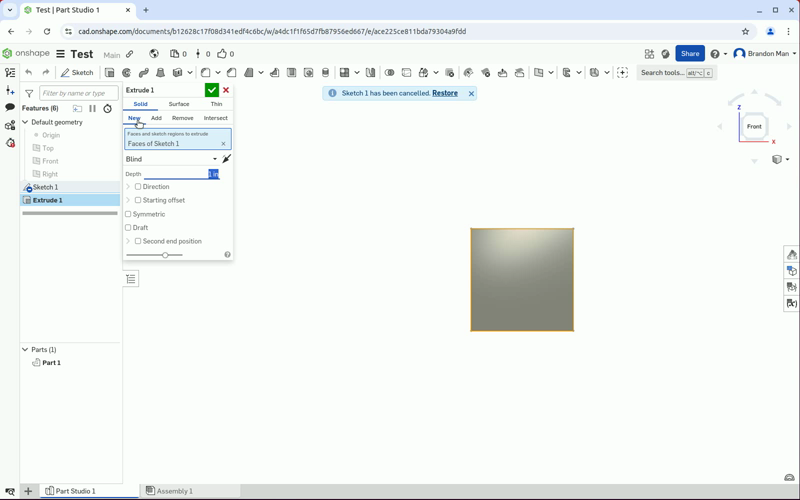
text(20.942)
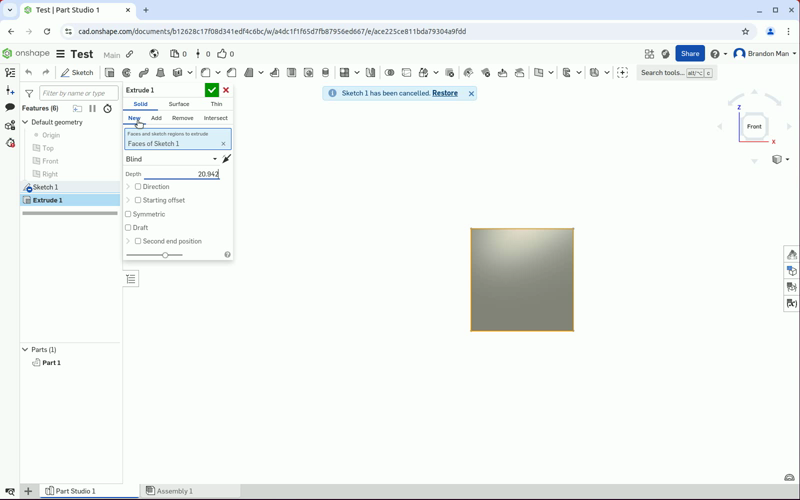
key(enter)
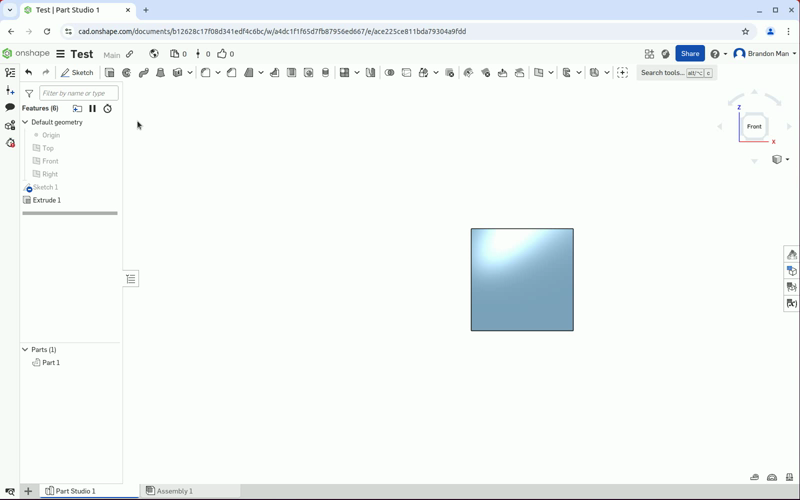
key(shift+h)
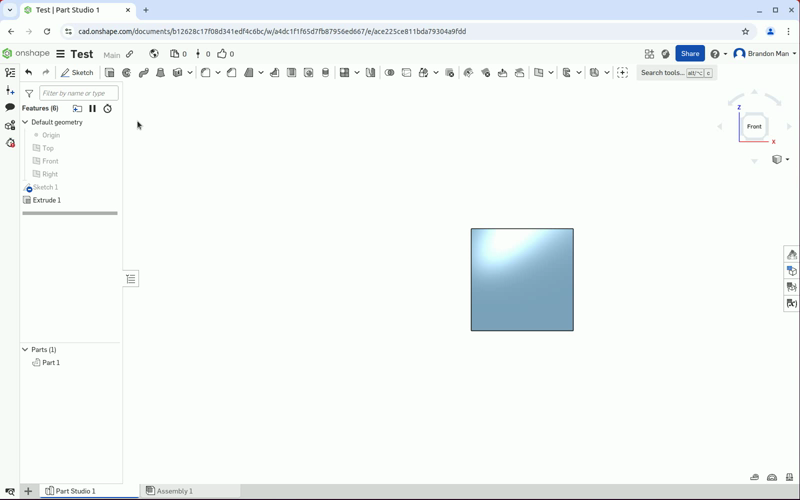
key(shift+h)
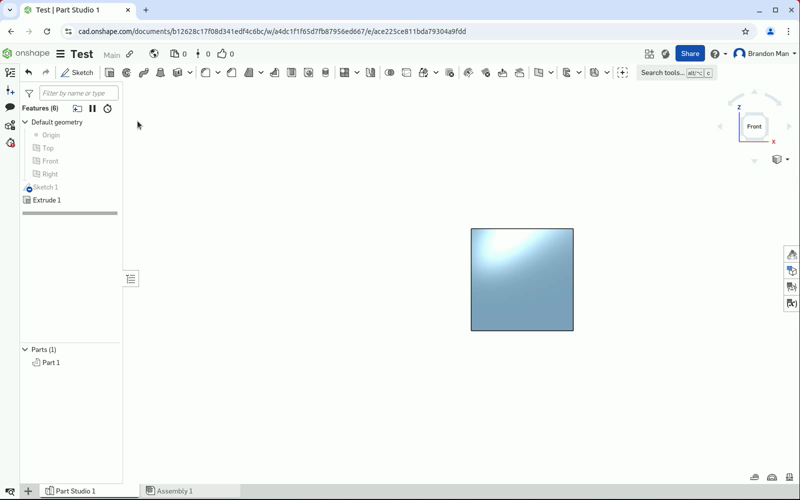
mouse_move(73, 189)
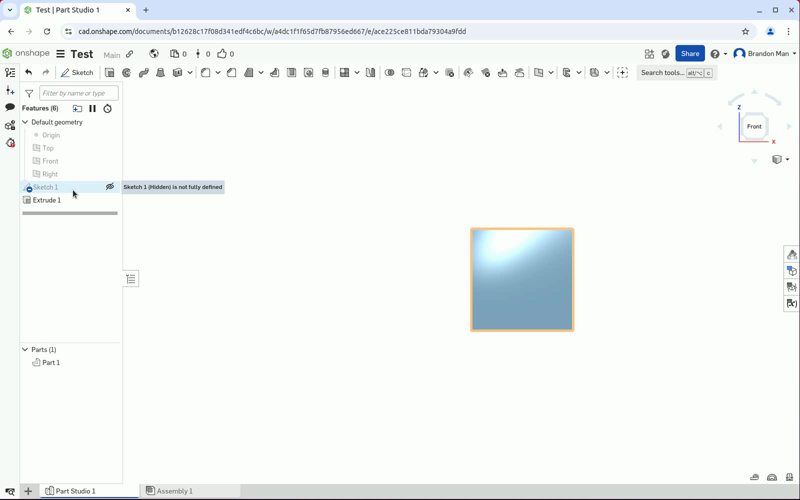
click(73, 189)
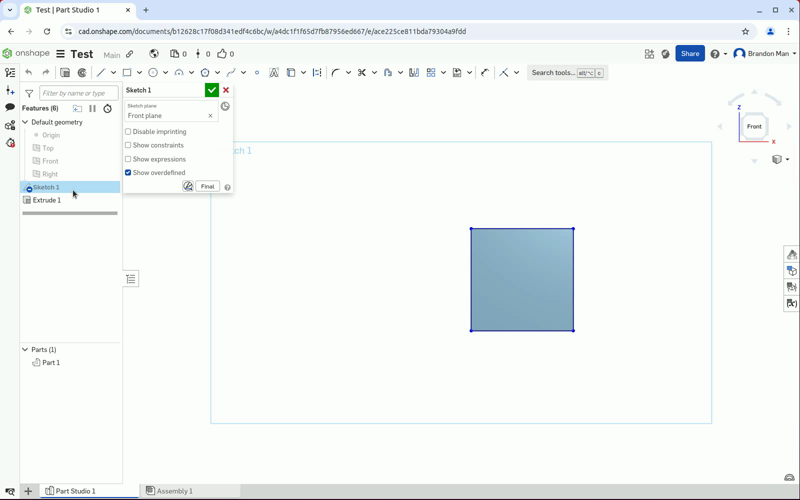
mouse_move(229, 92)
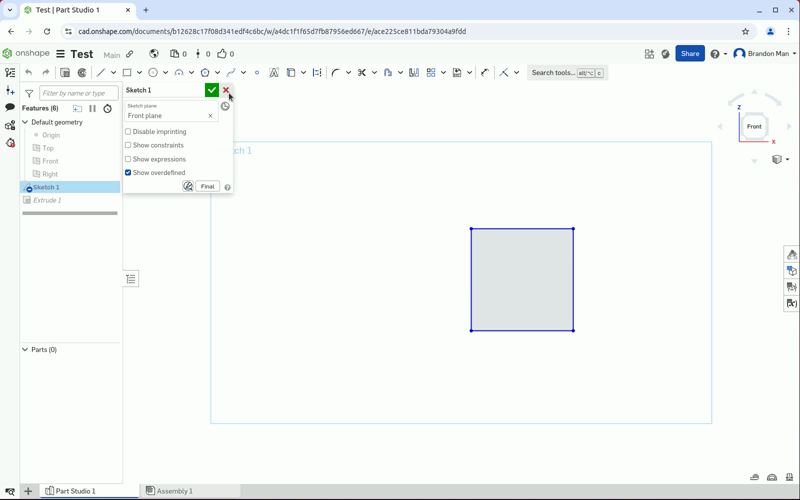
click(229, 92)
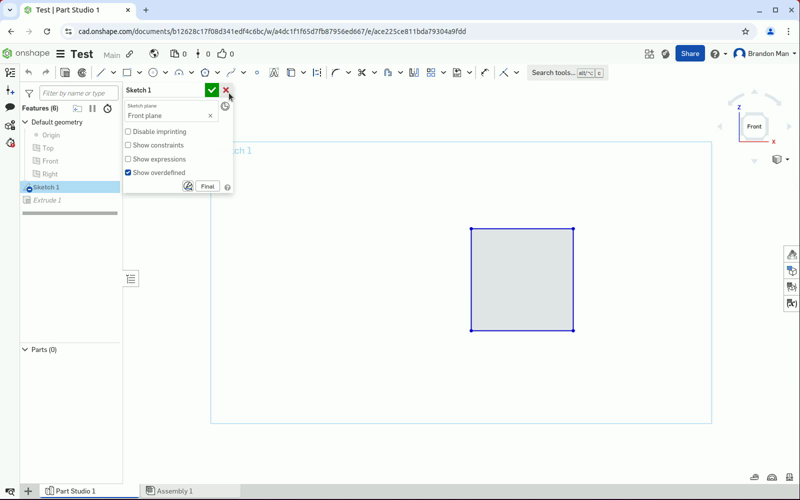
key(shift+s)
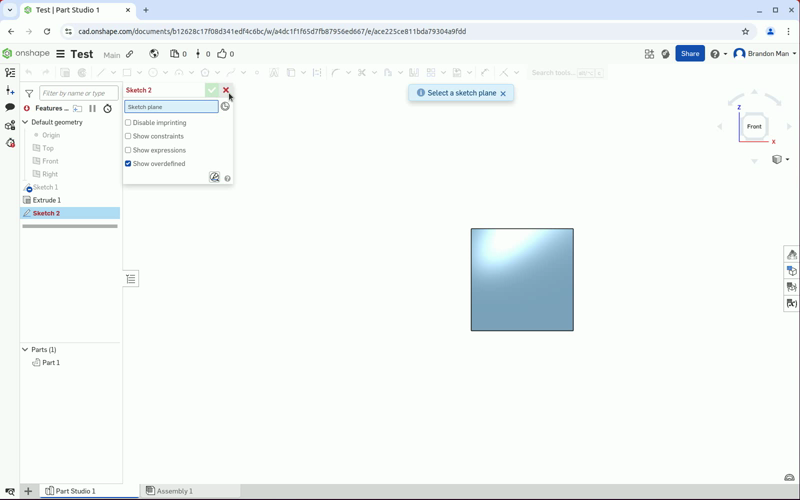
mouse_move(73, 163)
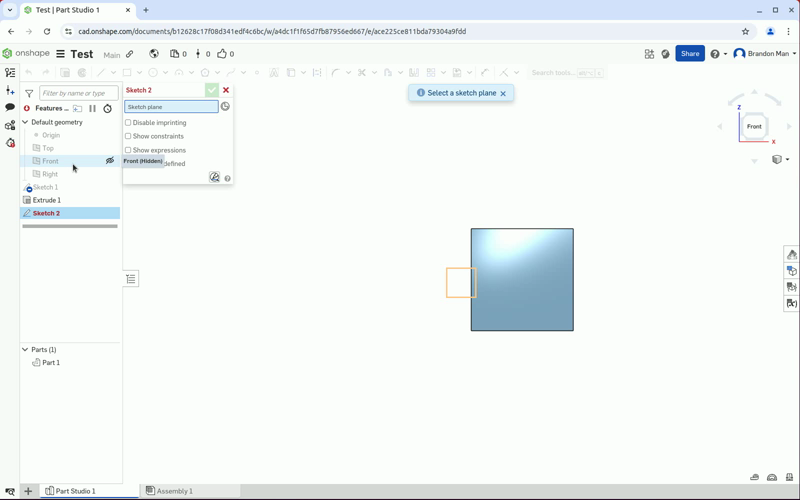
click(73, 163)
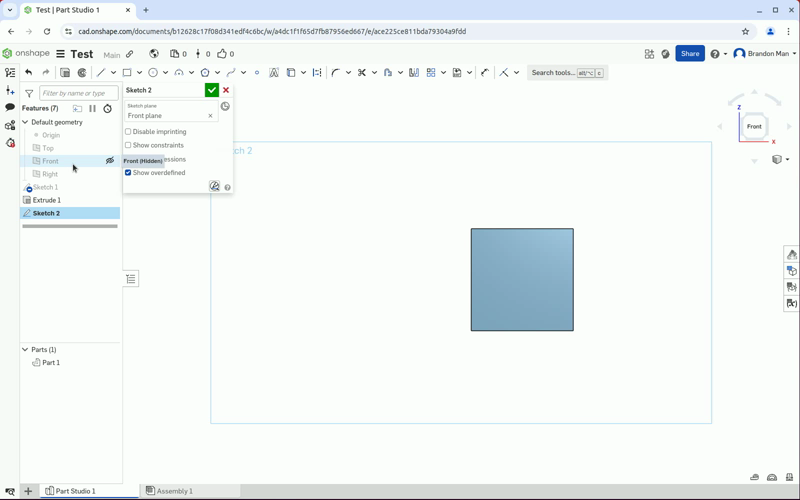
mouse_move(73, 352)
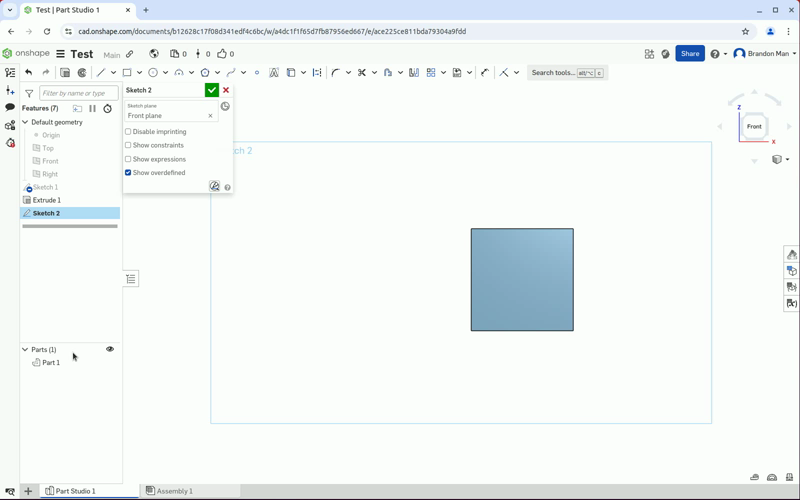
key(y)
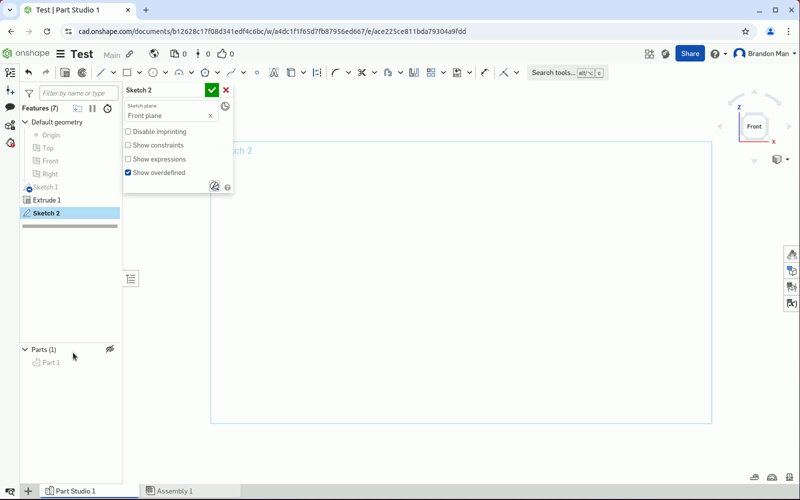
key(l)
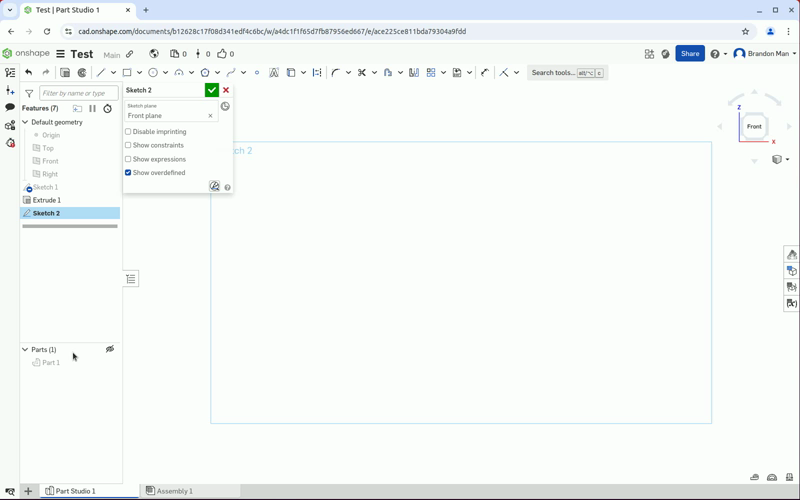
key_down(shift)
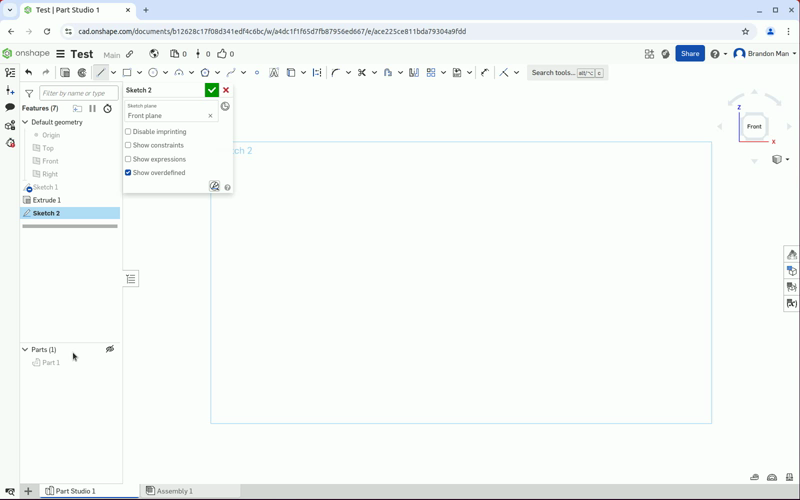
mouse_move(497, 305)
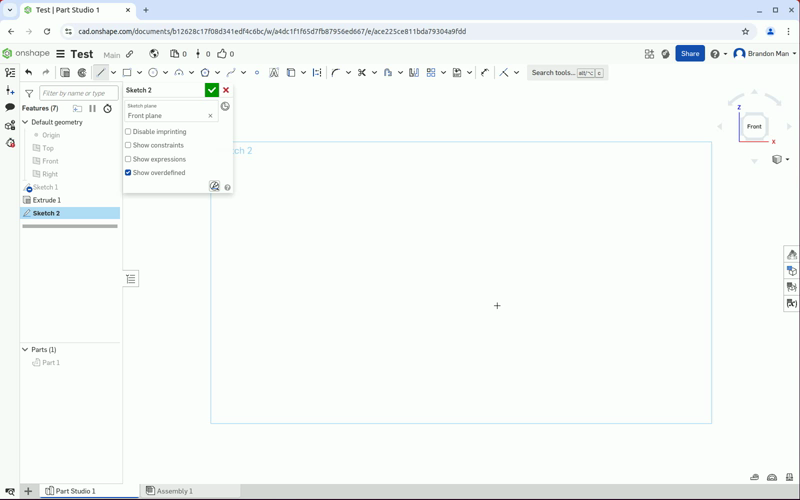
click(497, 305)
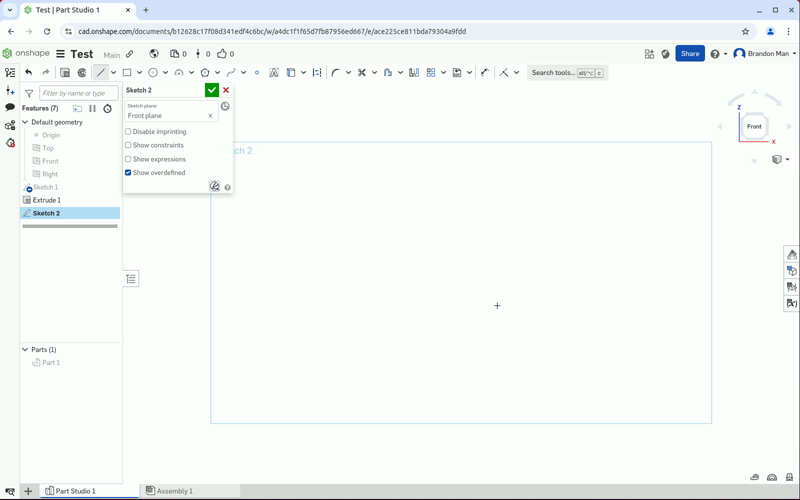
key_up(shift)
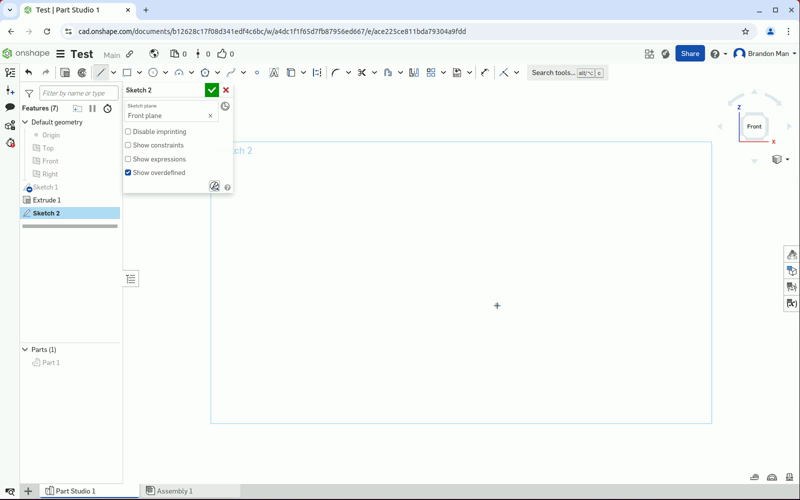
key_down(shift)
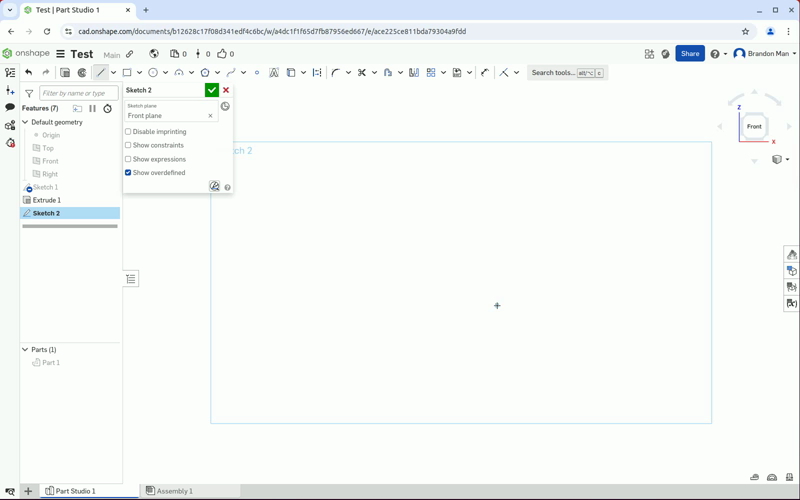
mouse_move(527, 305)
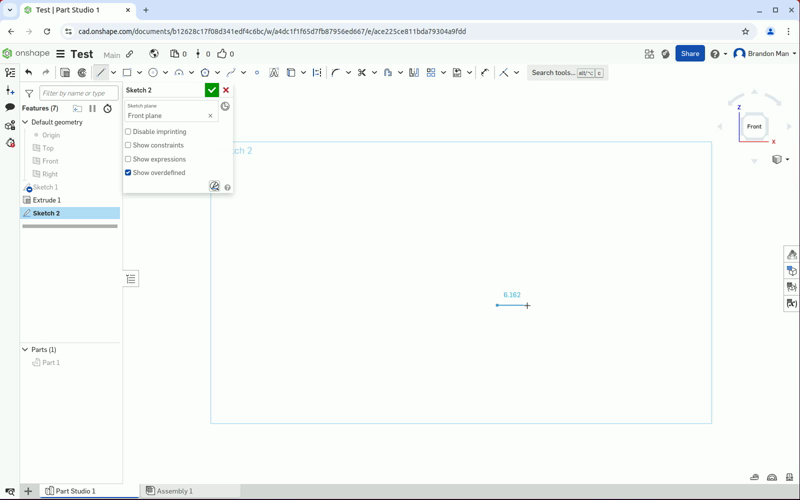
mouse_move(549, 305)
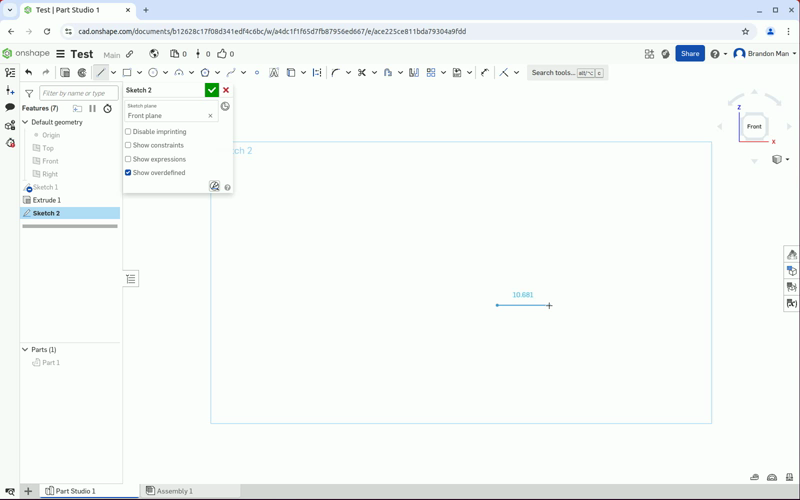
click(549, 305)
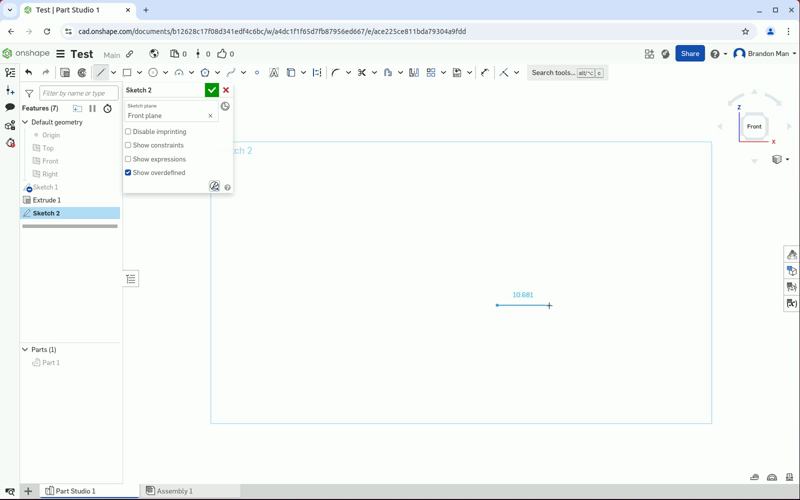
key_up(shift)
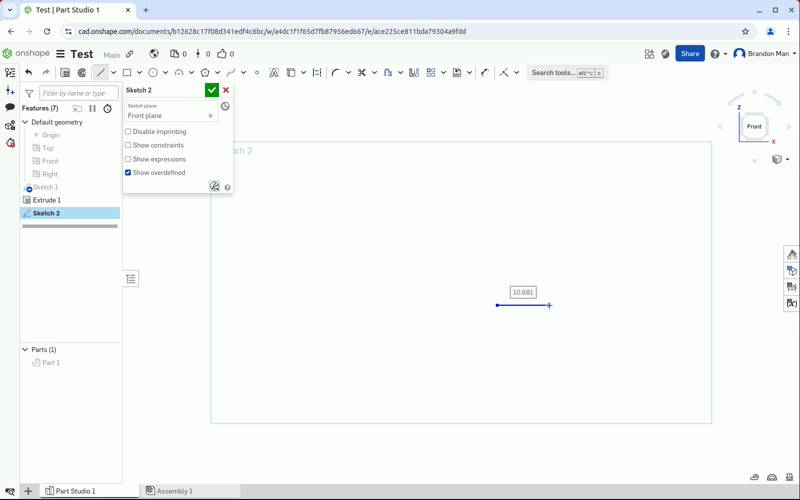
key_down(shift)
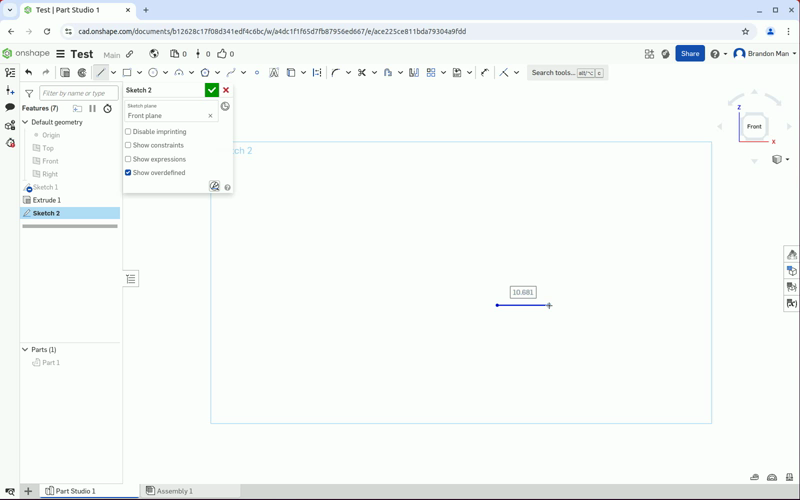
mouse_move(579, 305)
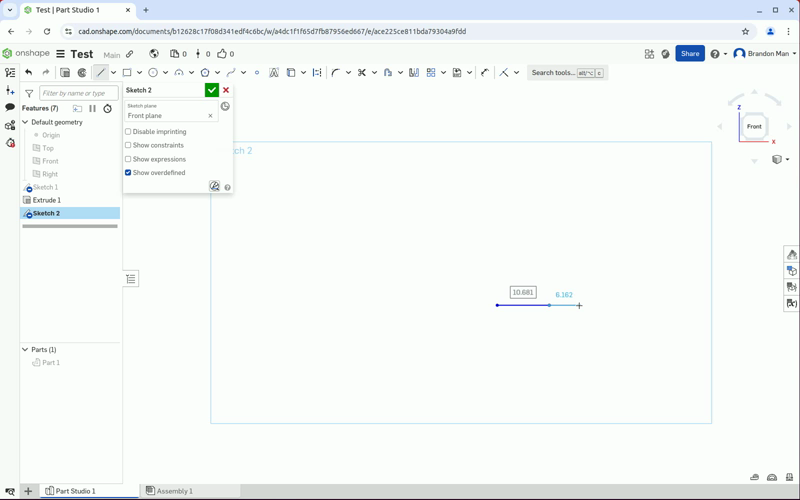
mouse_move(549, 252)
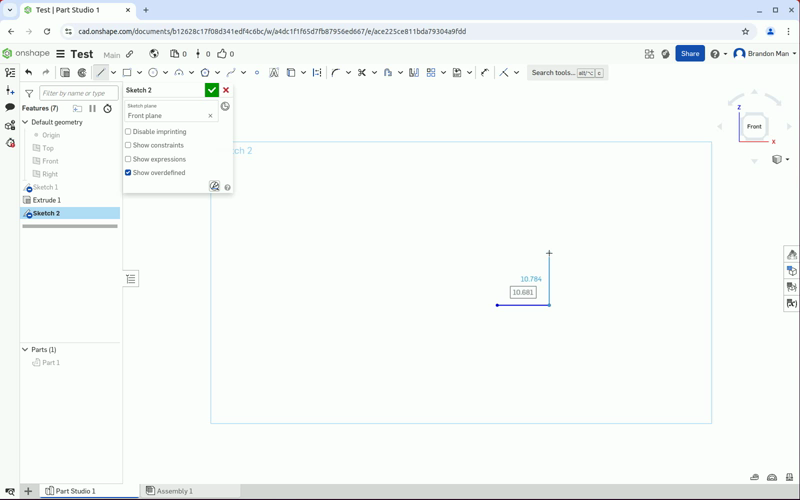
click(549, 252)
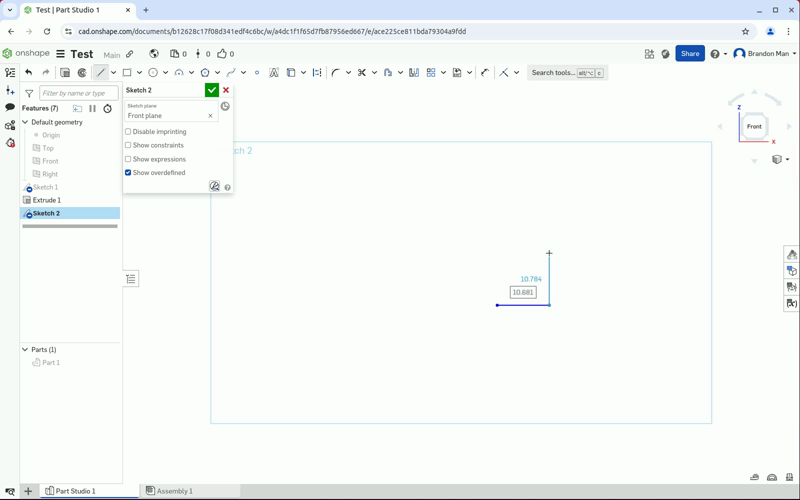
key_up(shift)
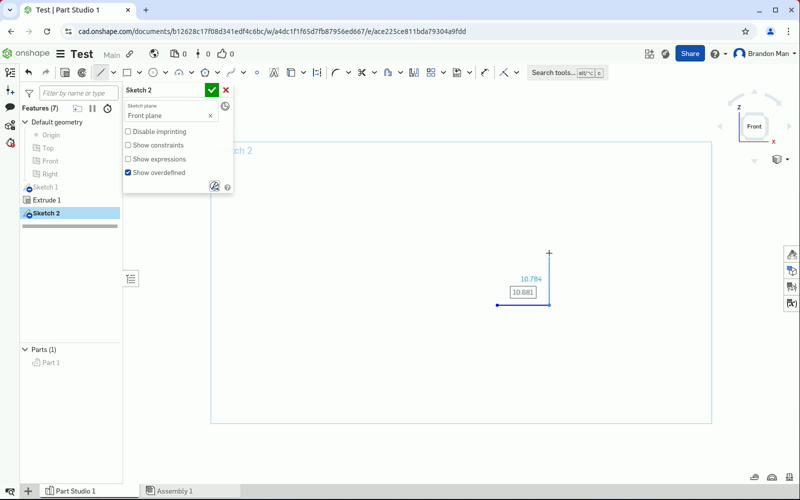
key_down(shift)
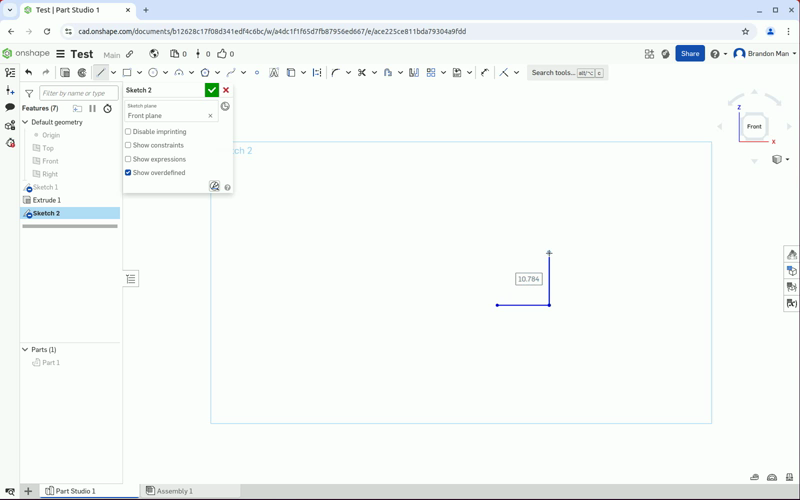
mouse_move(579, 252)
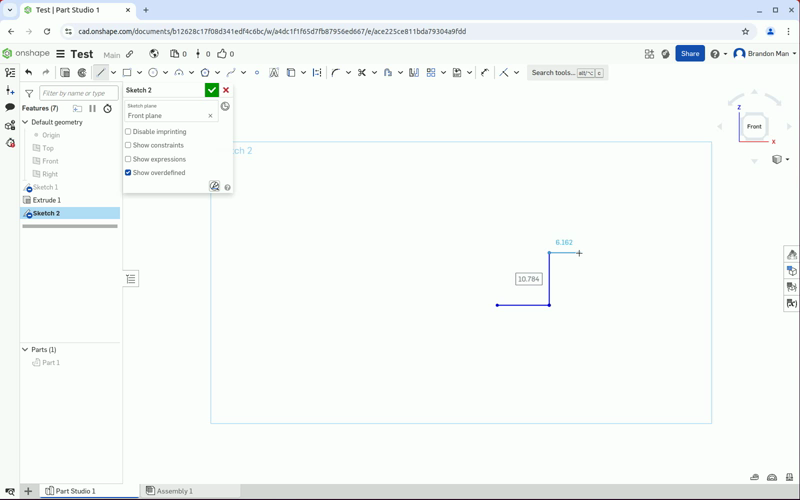
mouse_move(497, 252)
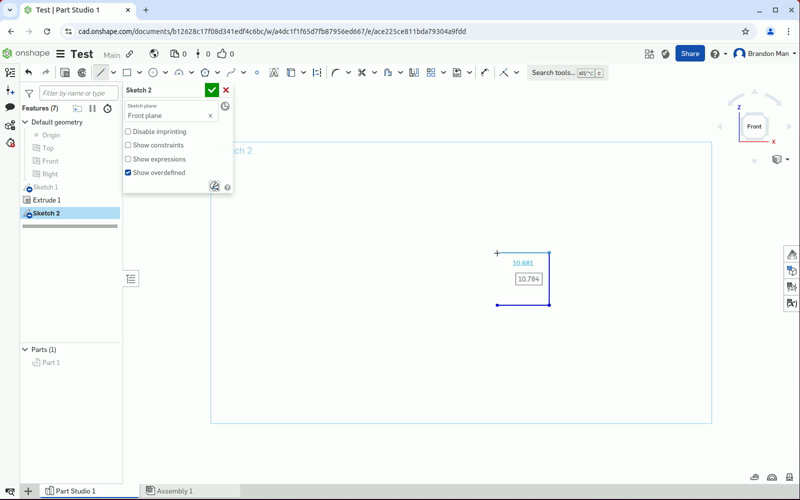
click(497, 252)
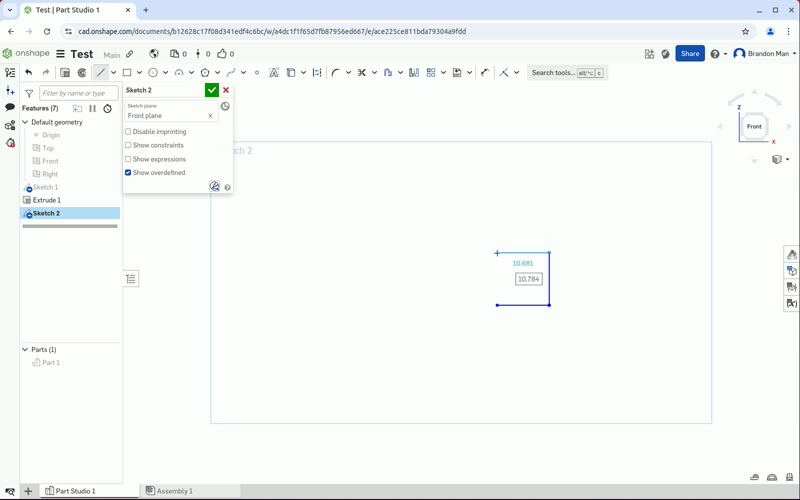
key_up(shift)
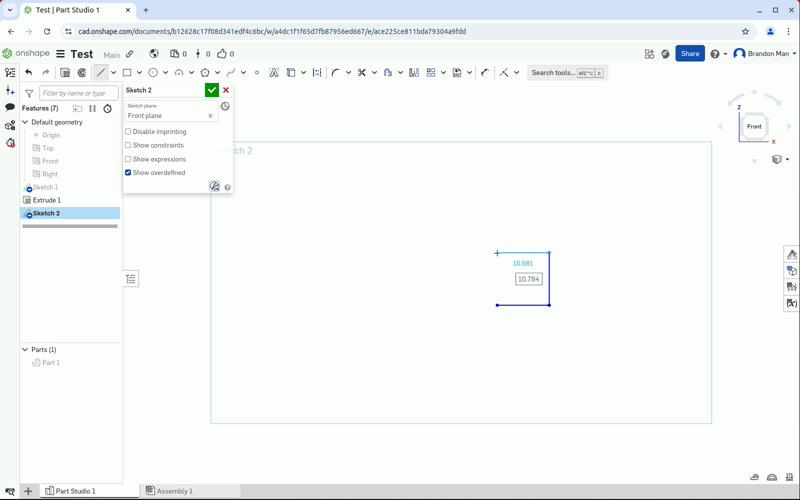
mouse_move(527, 252)
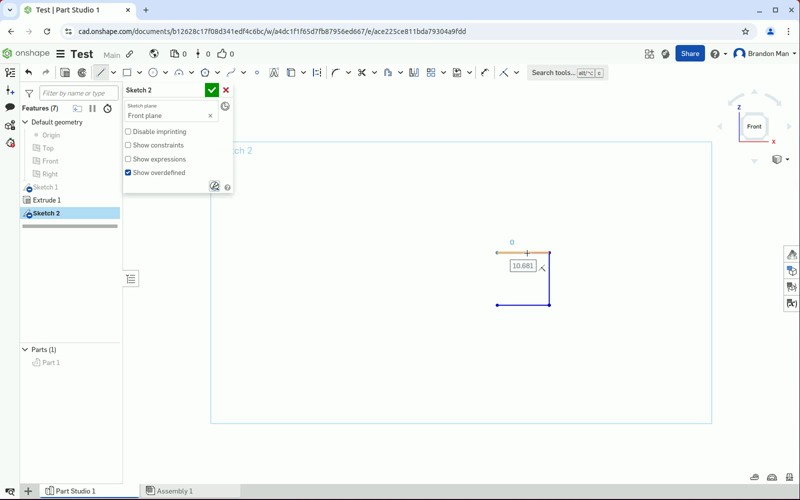
key_down(shift)
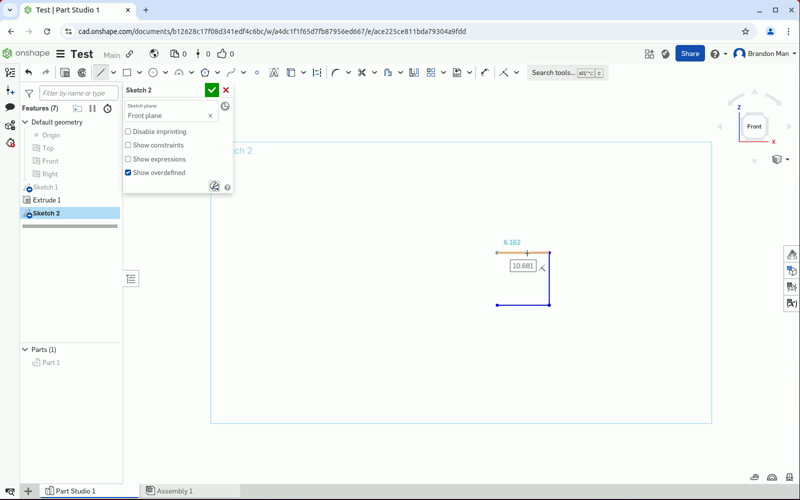
mouse_move(497, 305)
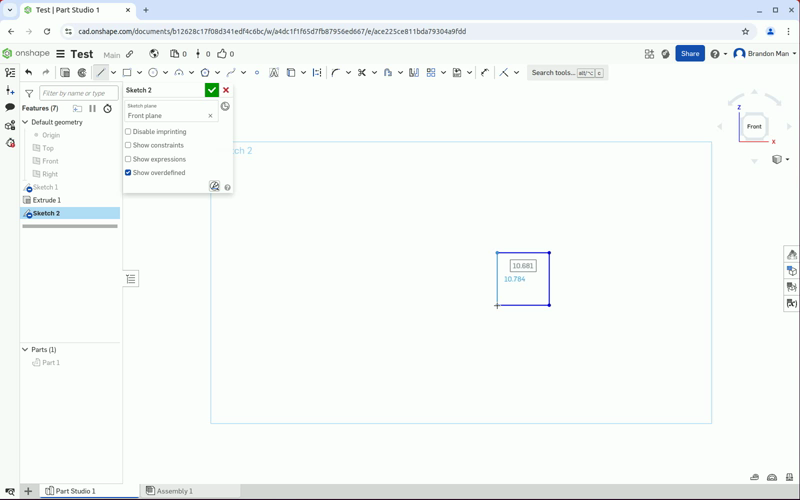
key_up(shift)
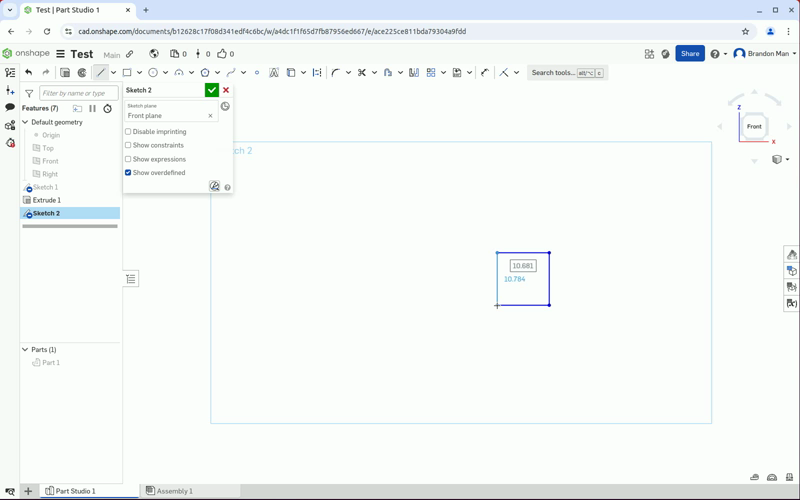
click(497, 305)
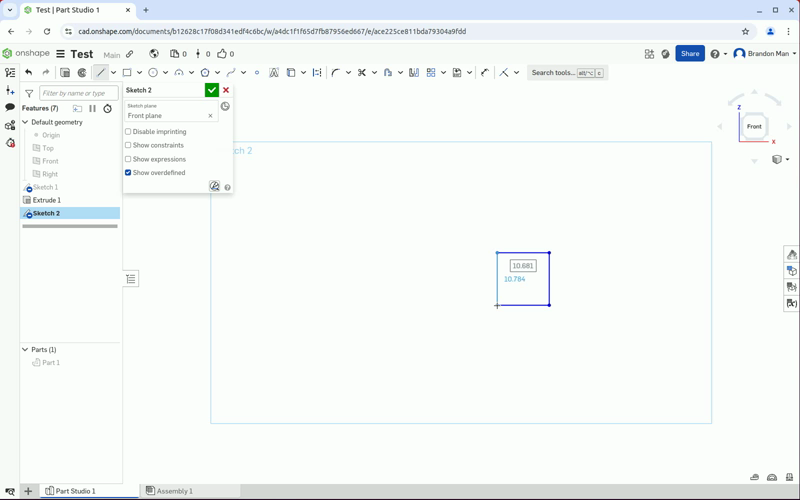
key(esc)
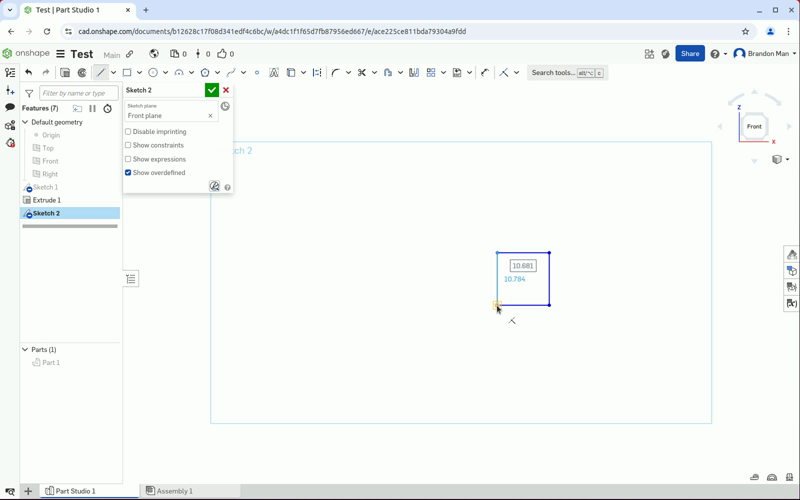
mouse_move(540, 279)
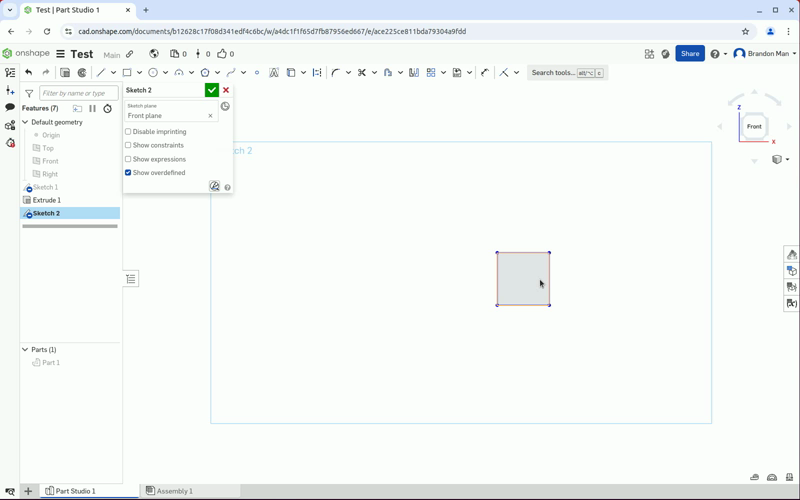
click(540, 279)
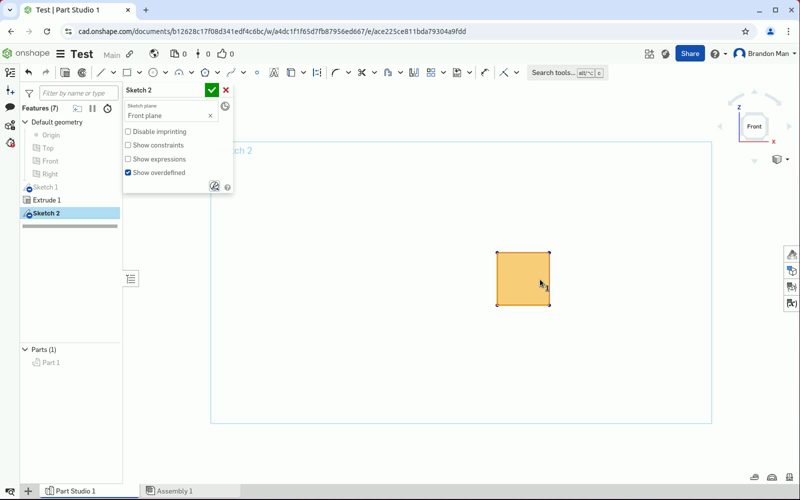
mouse_move(73, 352)
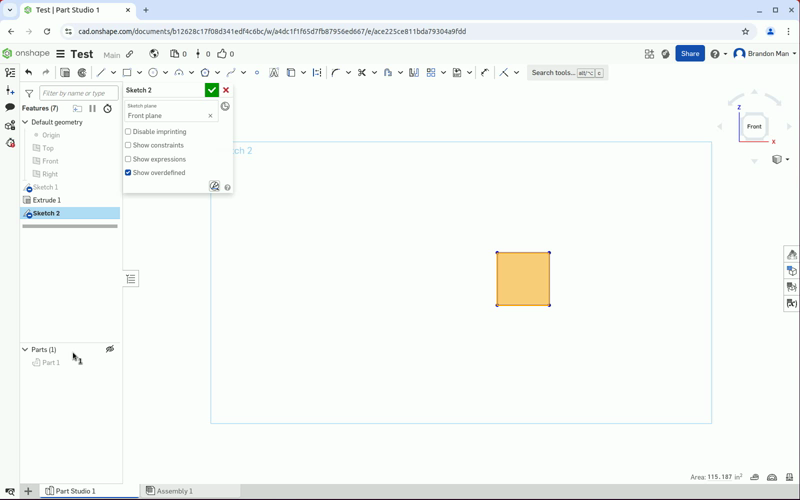
key(shift+y)
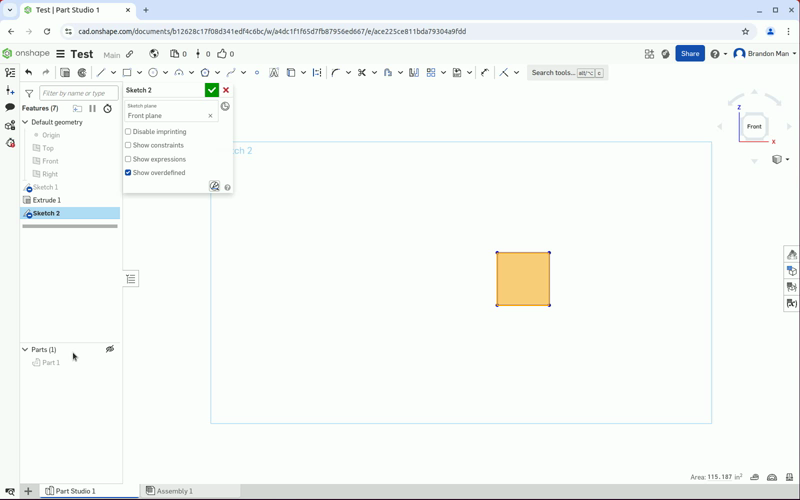
key(shift+e)
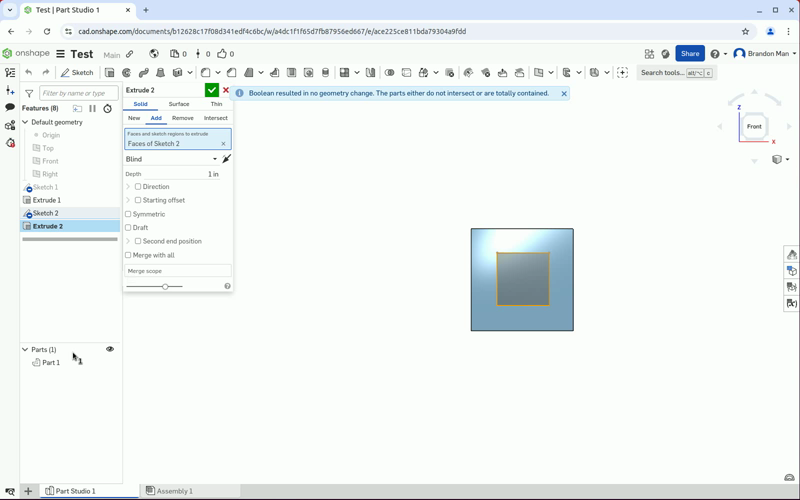
mouse_move(143, 106)
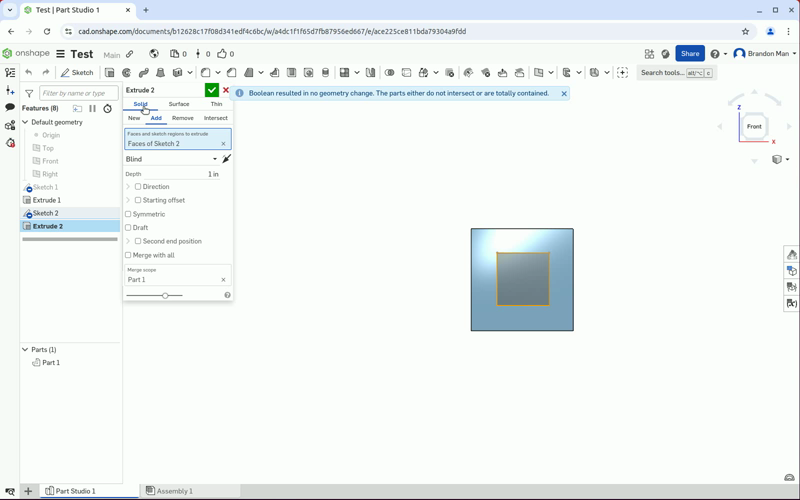
click(143, 106)
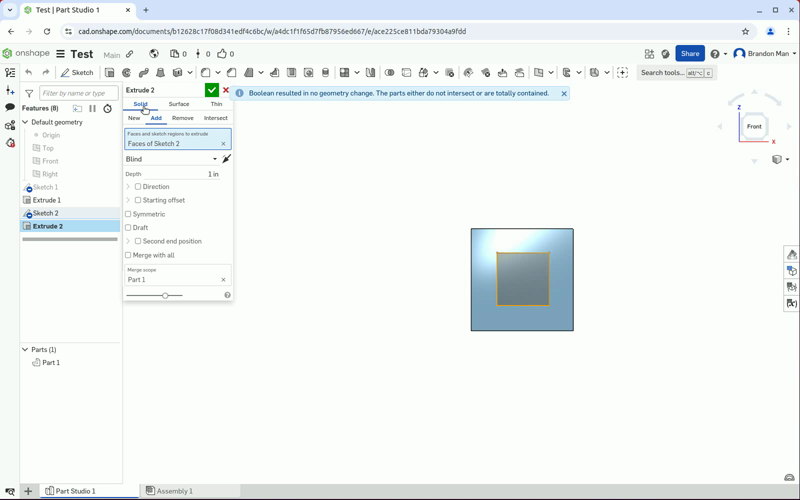
mouse_move(137, 120)
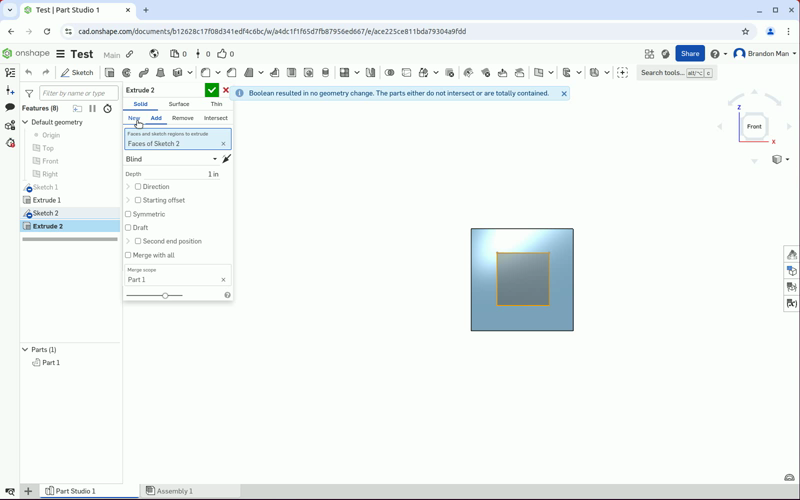
click(137, 120)
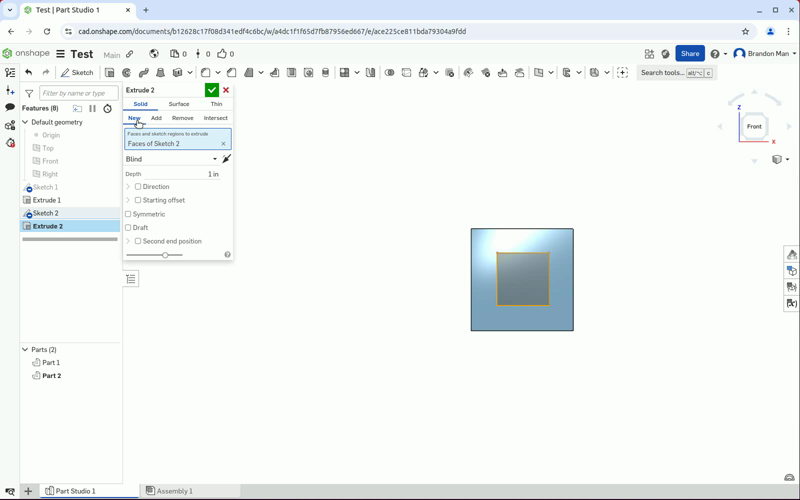
key(tab, 4)
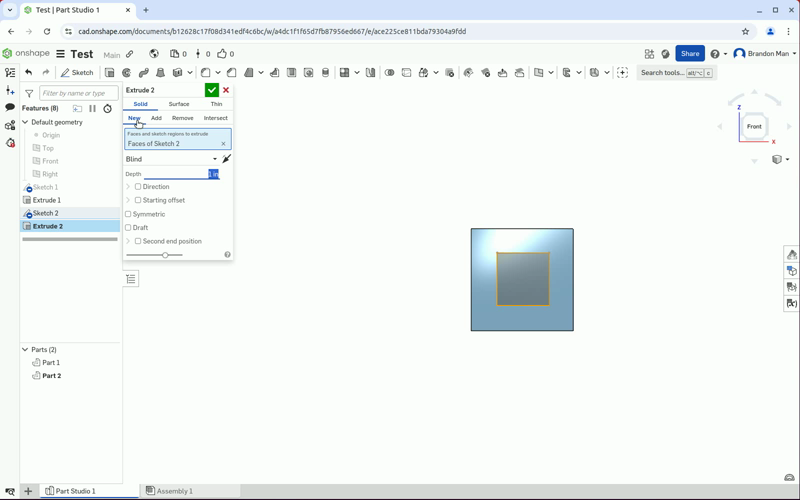
text(-5.296)
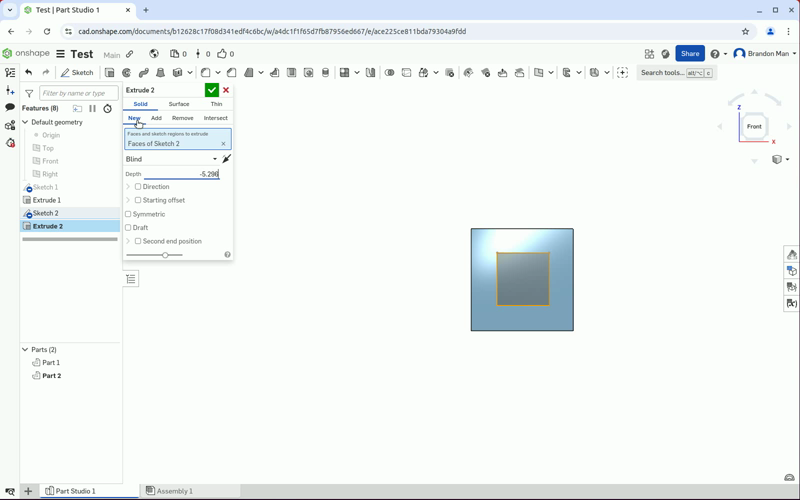
key(enter)
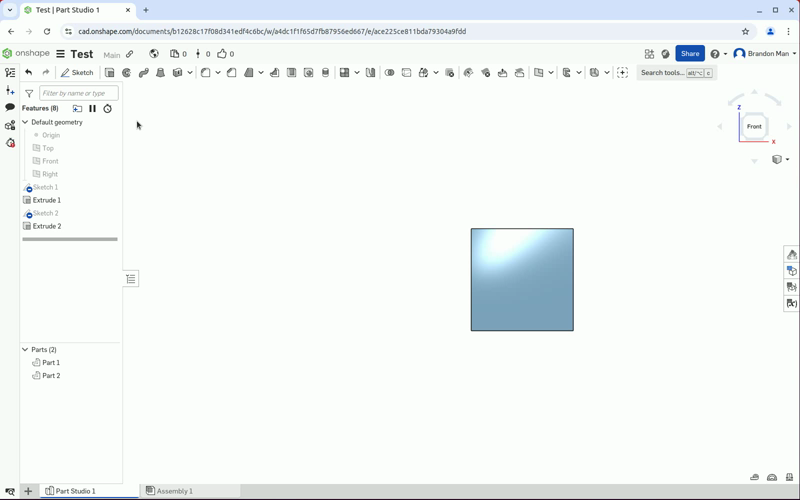
key(shift+h)
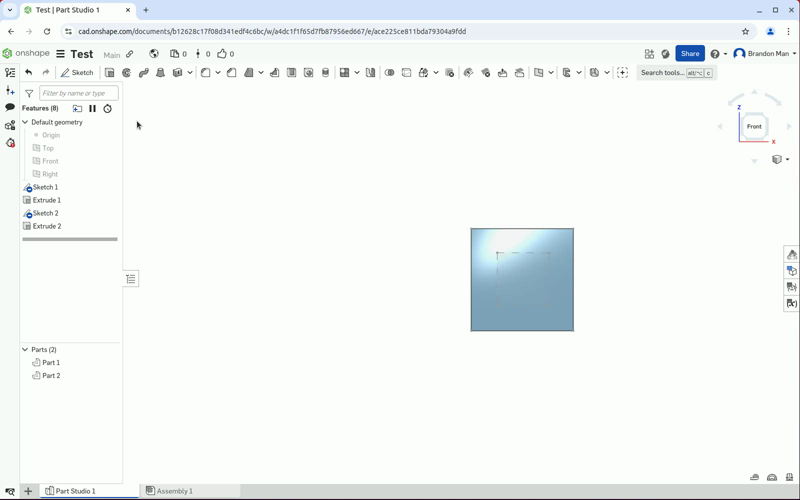
key(shift+h)
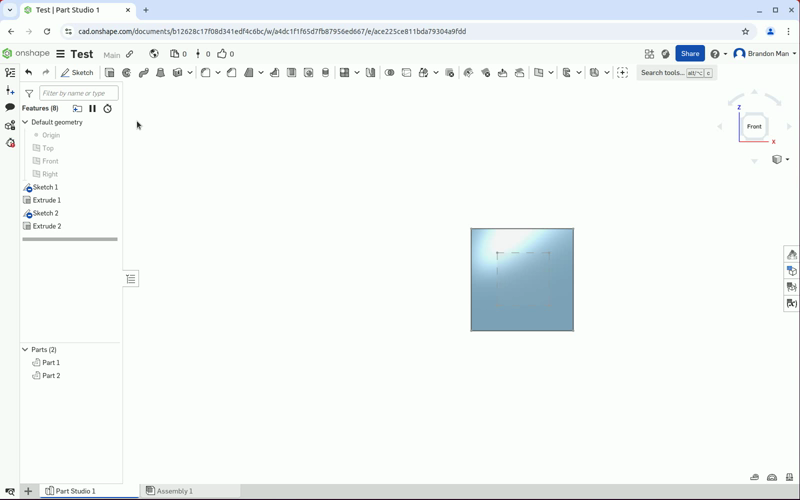
key(shift+7)
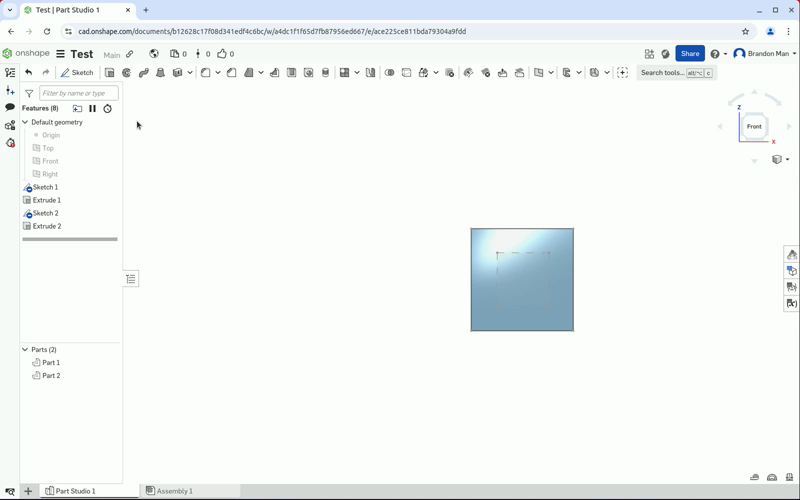
key(left, 2)
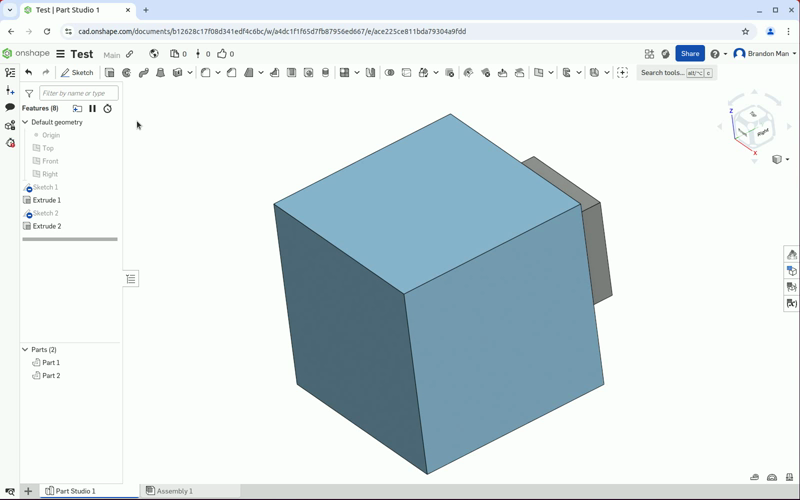
key(down, 2)
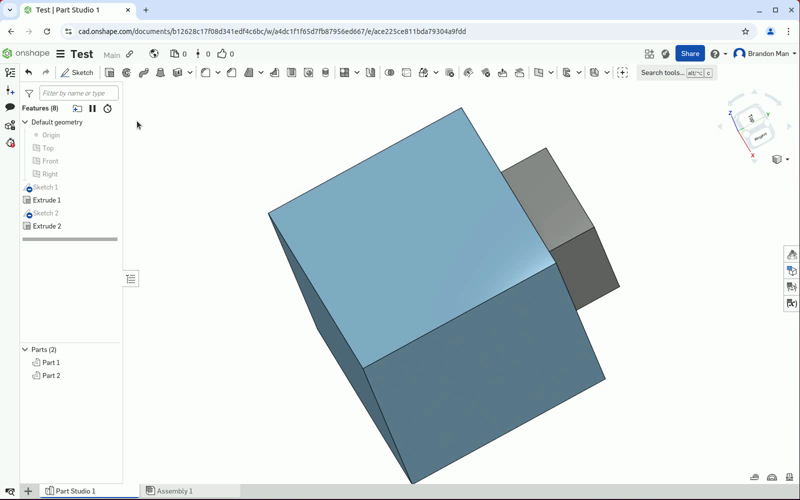
key(up, 2)
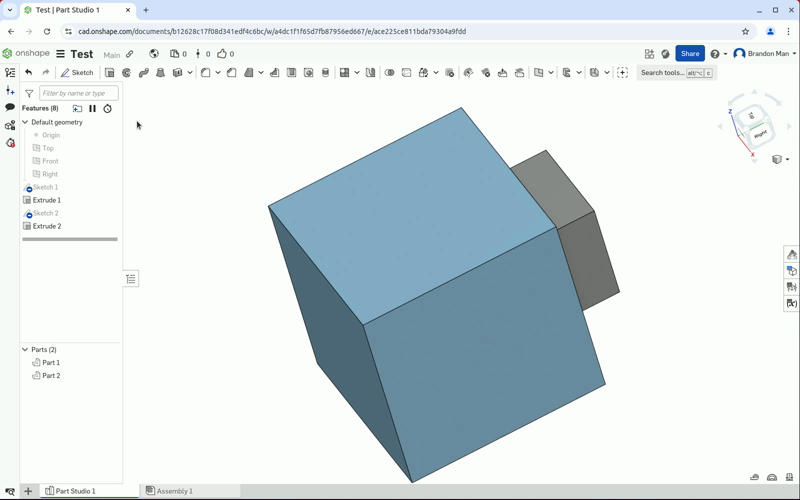
key(right, 2)
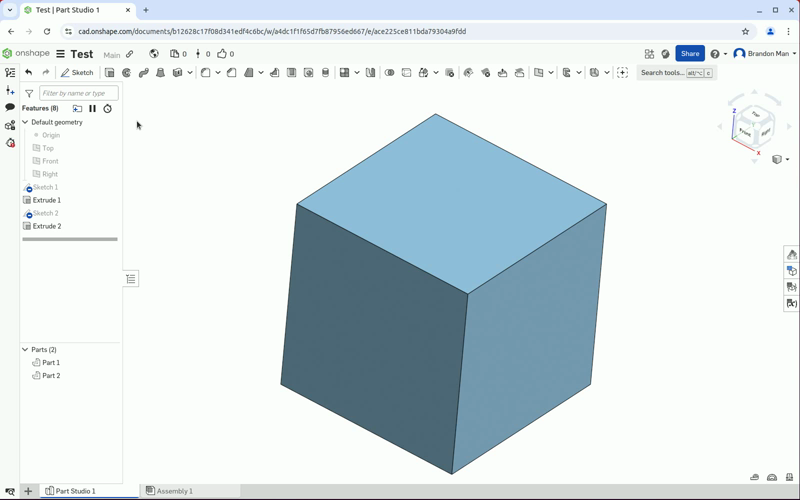
mouse_move(73, 189)
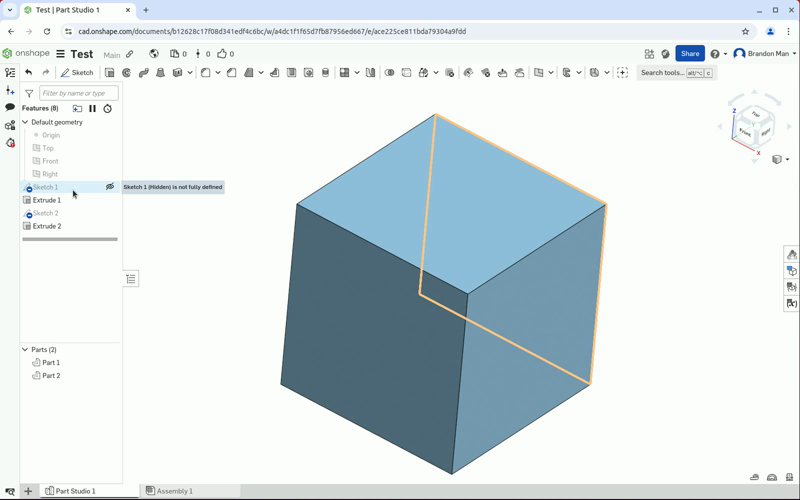
click(73, 189)